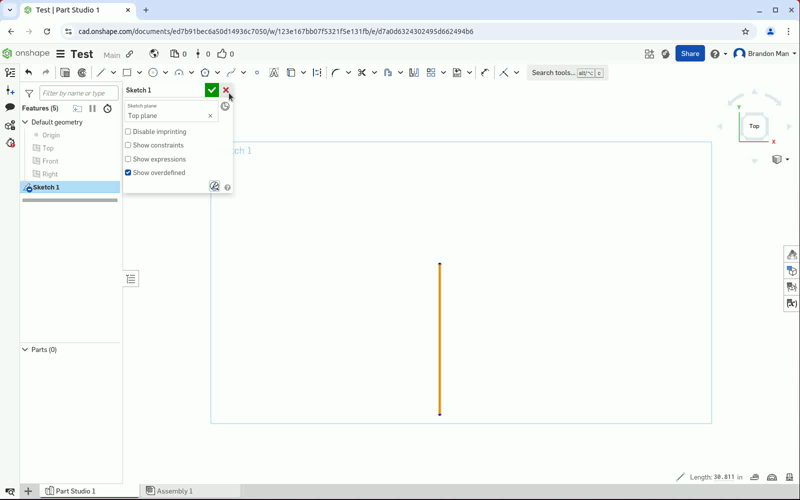
key(shift+h)
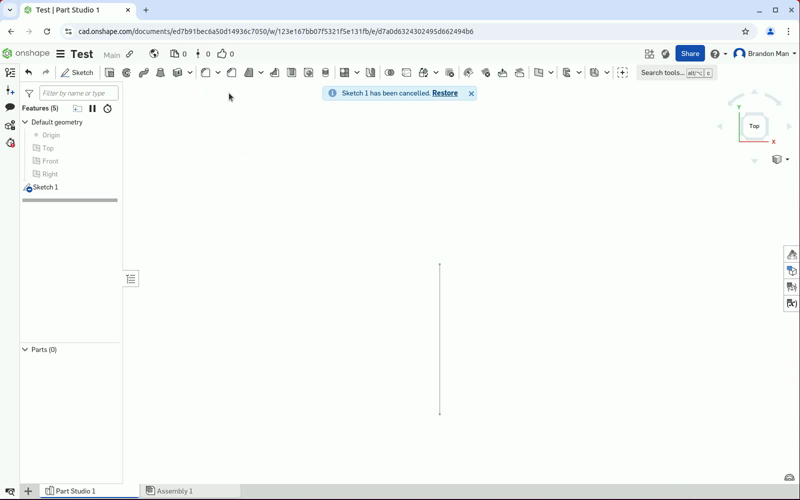
key(shift+s)
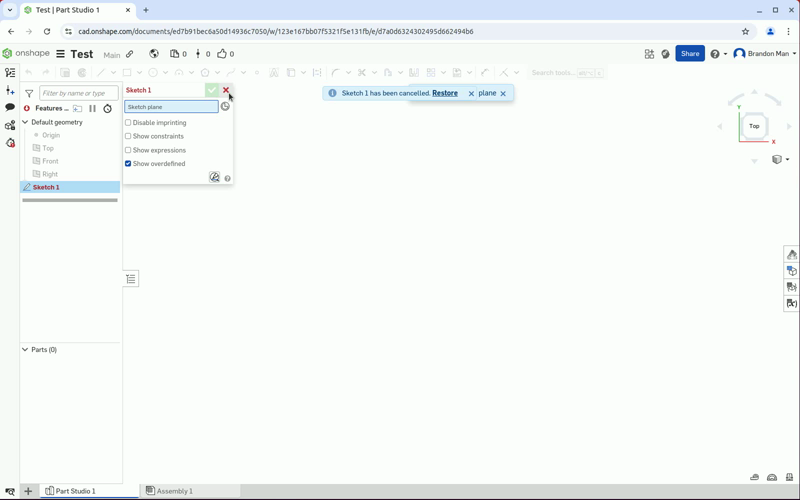
mouse_move(73, 150)
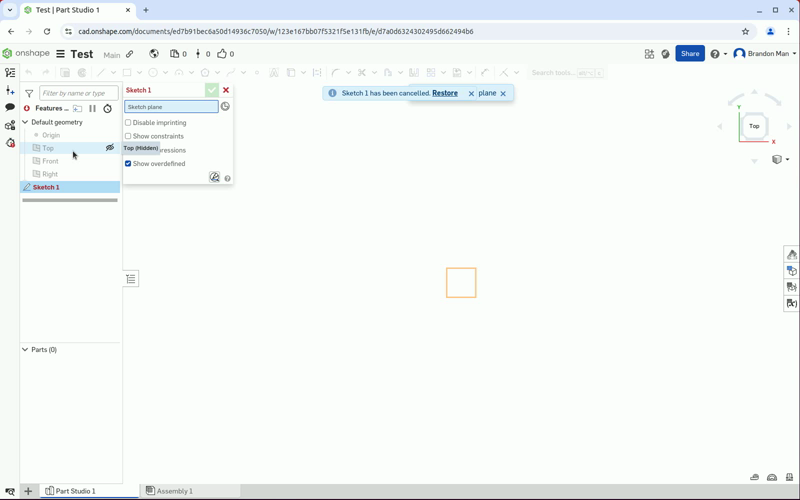
click(73, 150)
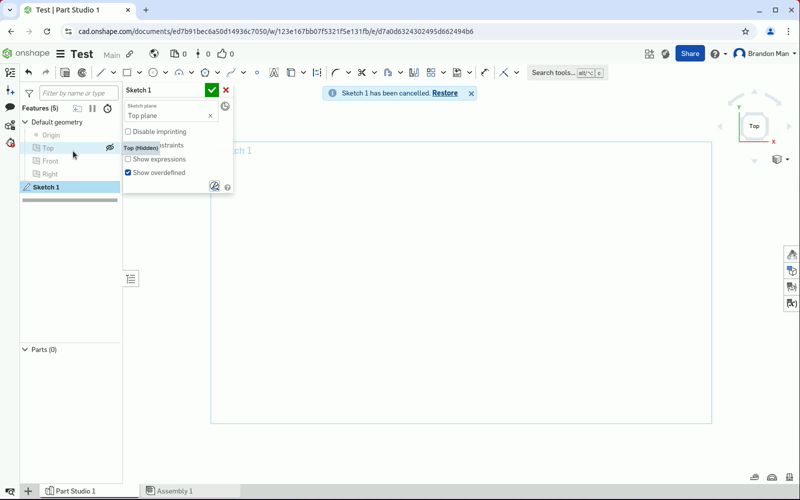
mouse_move(73, 352)
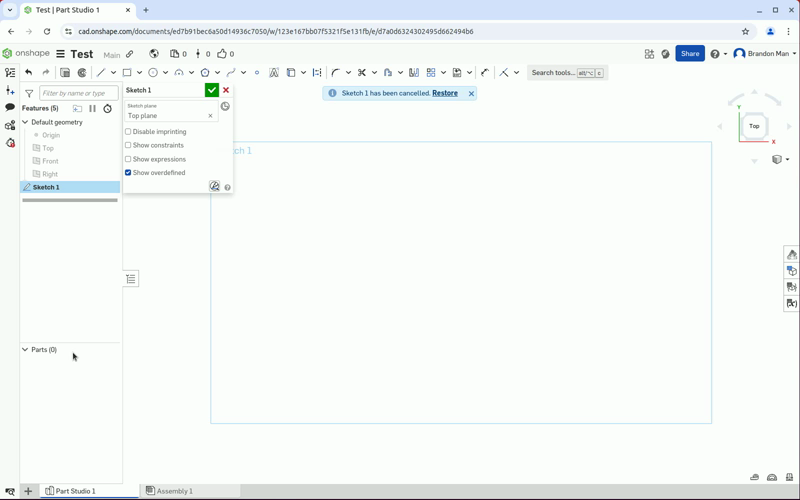
key(y)
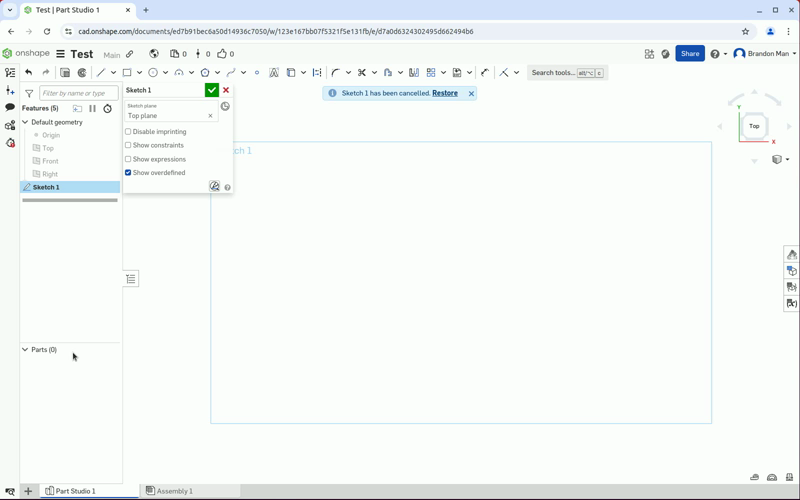
key(c)
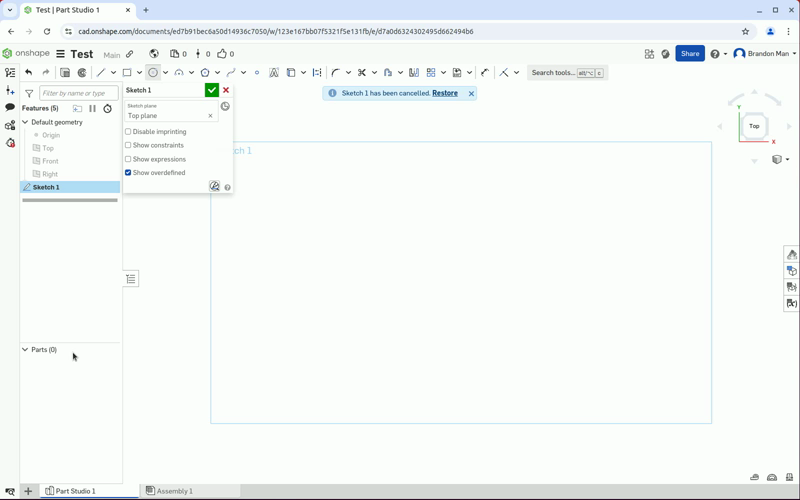
key_down(shift)
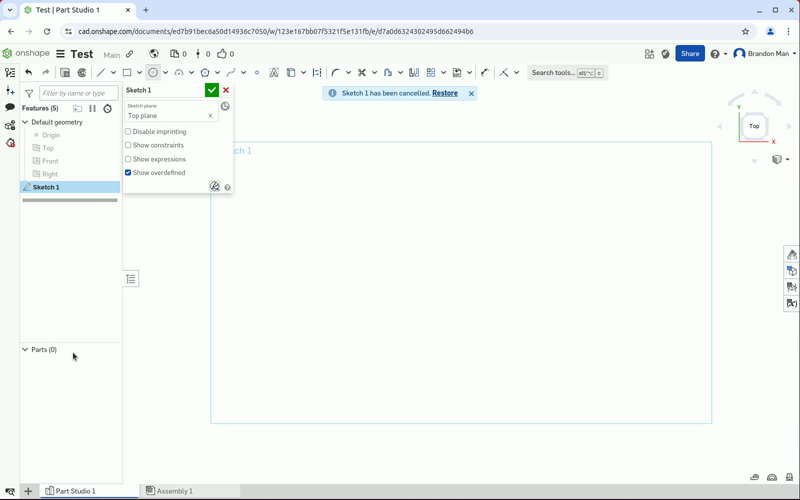
mouse_move(461, 282)
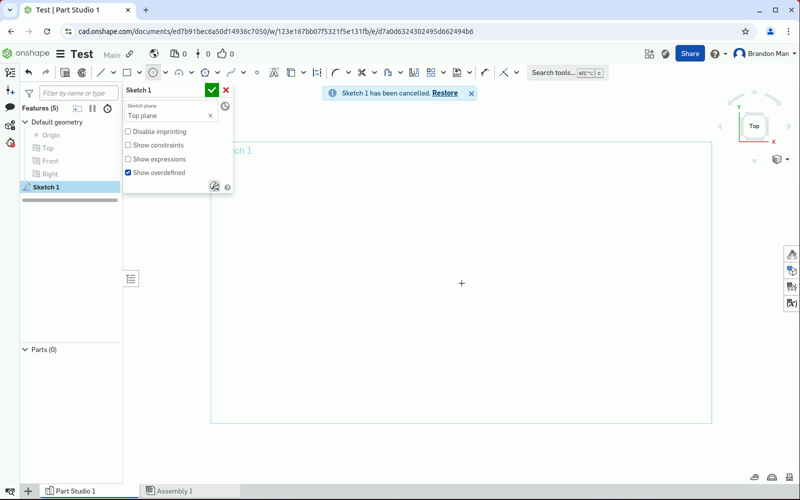
click(461, 282)
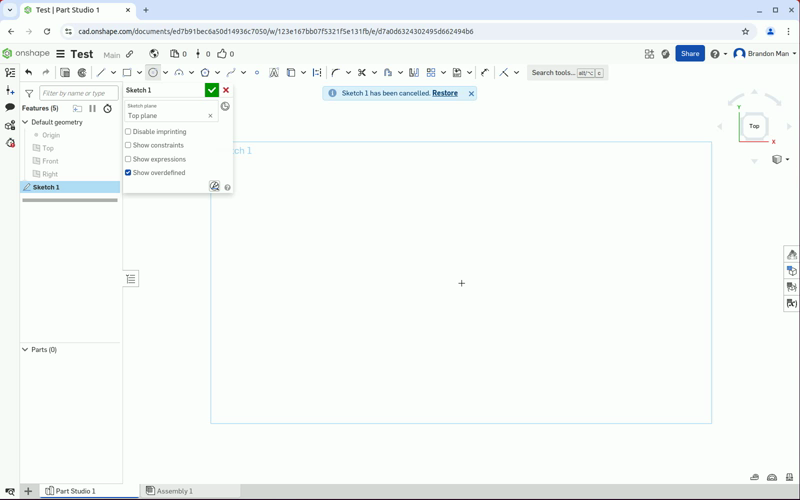
key_up(shift)
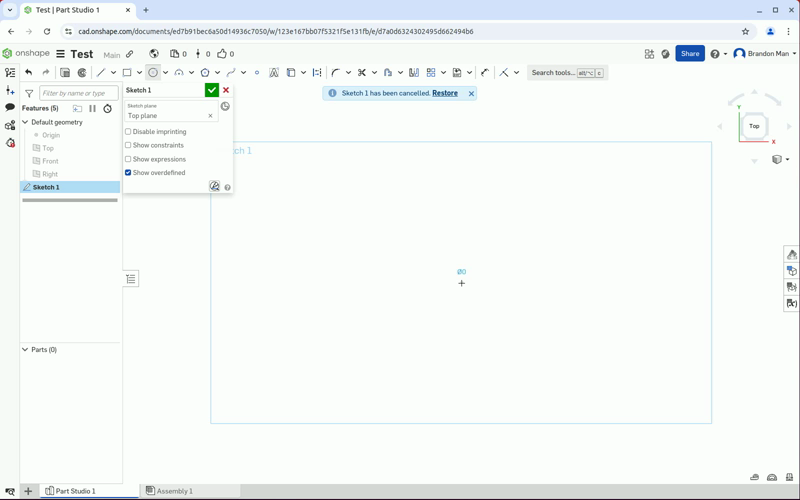
mouse_move(500, 282)
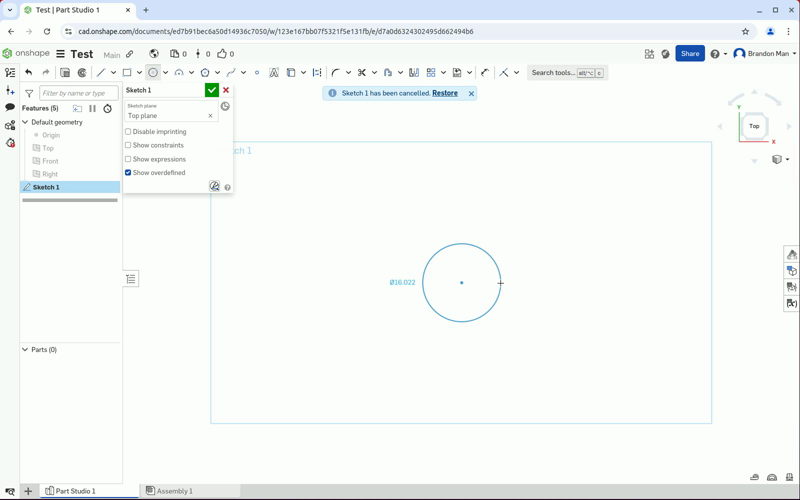
click(500, 282)
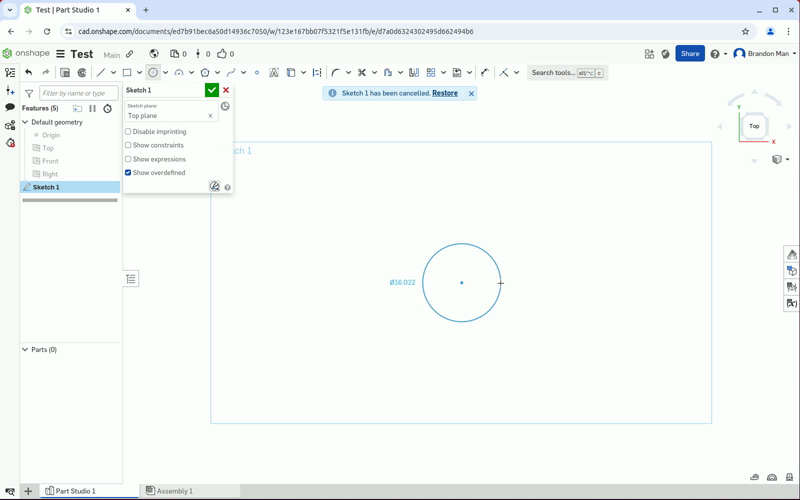
key(esc)
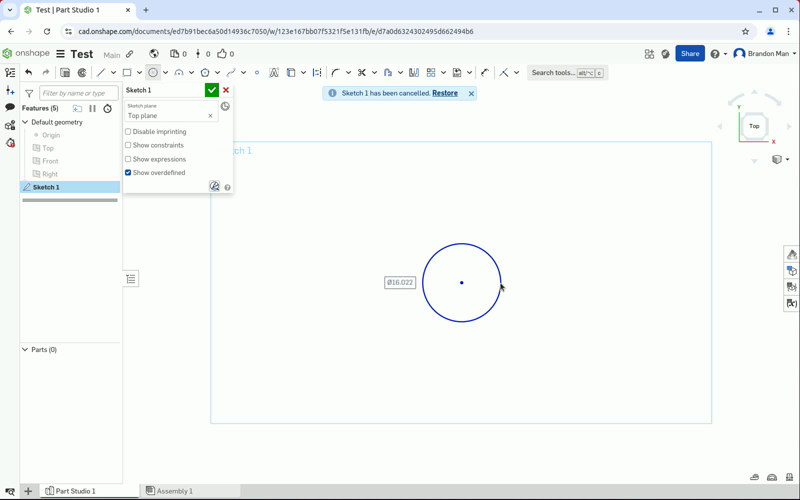
mouse_move(456, 252)
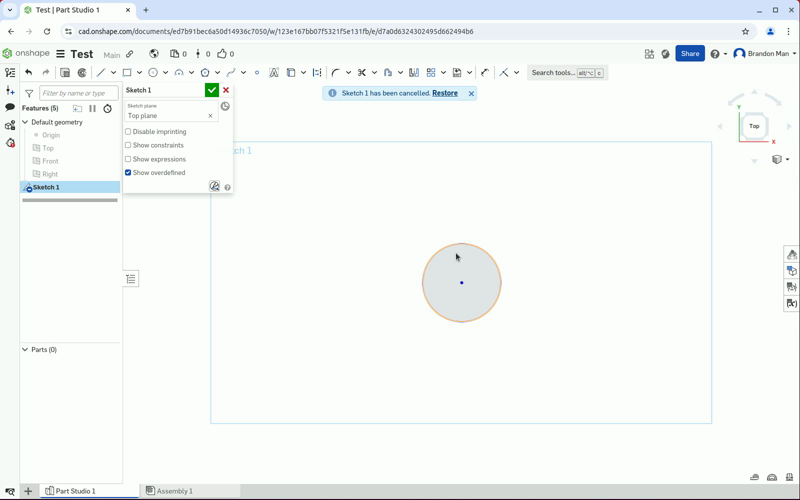
click(456, 252)
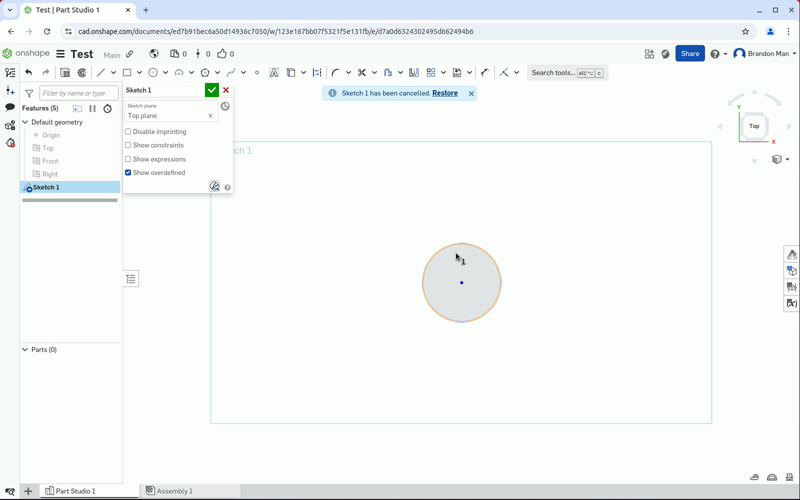
mouse_move(73, 352)
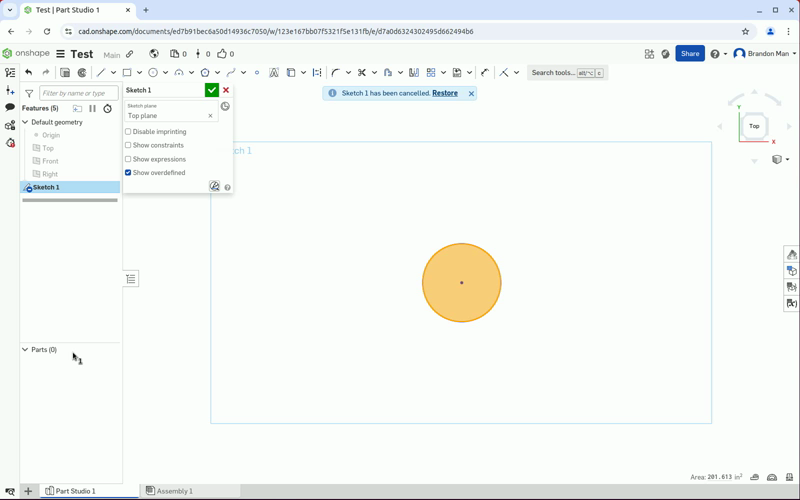
key(shift+y)
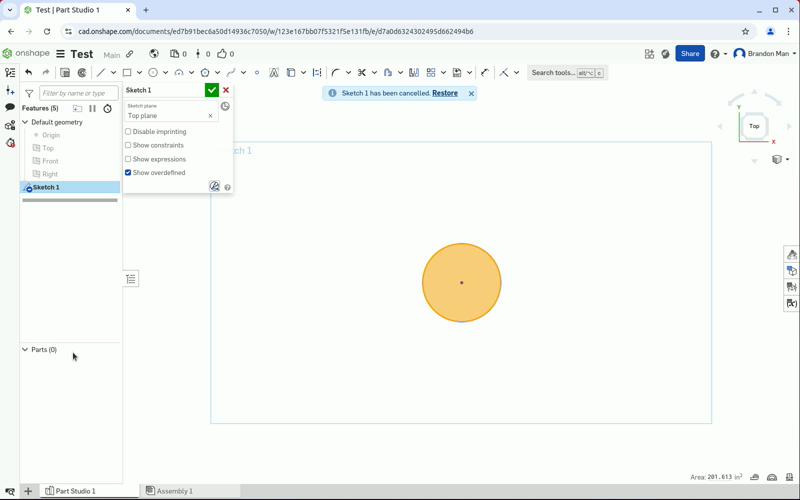
key(shift+e)
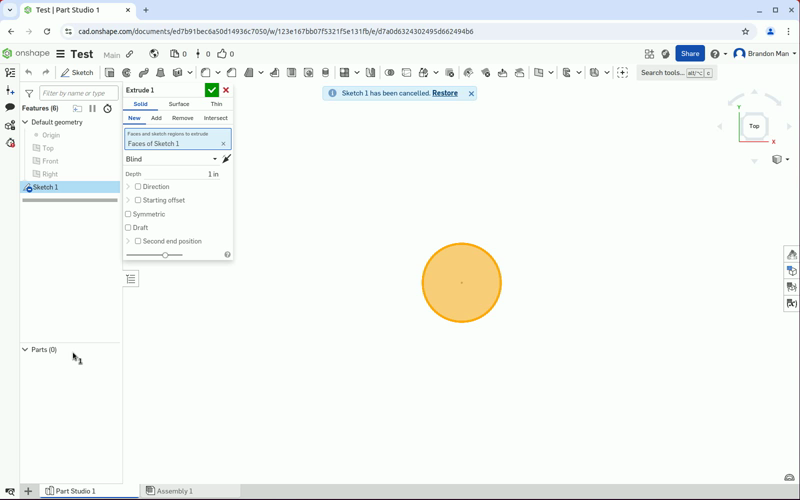
mouse_move(143, 106)
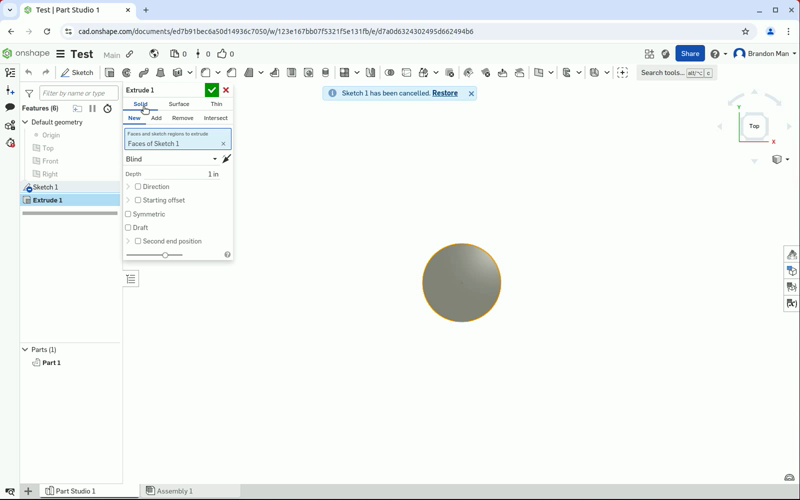
click(143, 106)
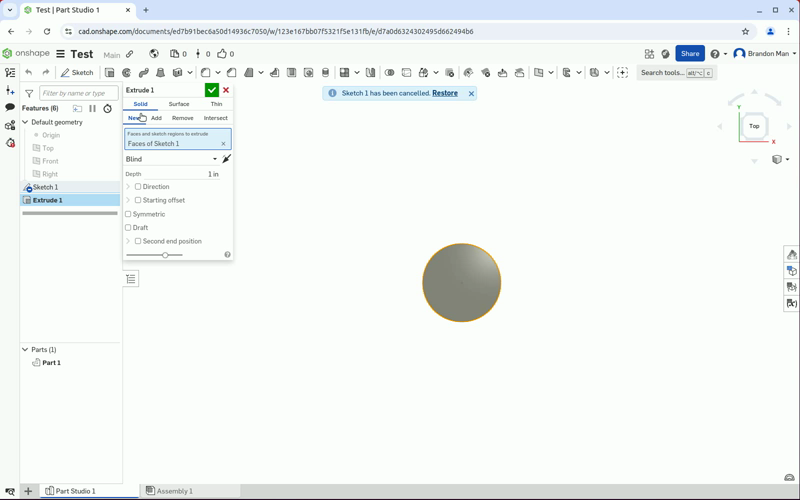
mouse_move(137, 120)
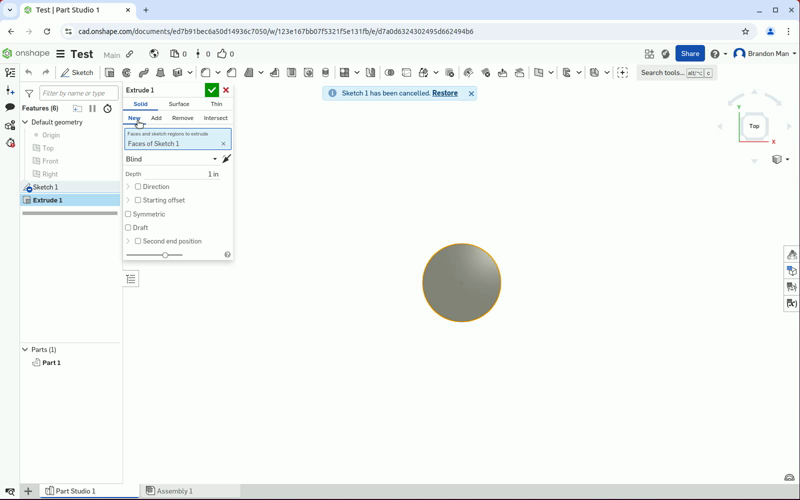
click(137, 120)
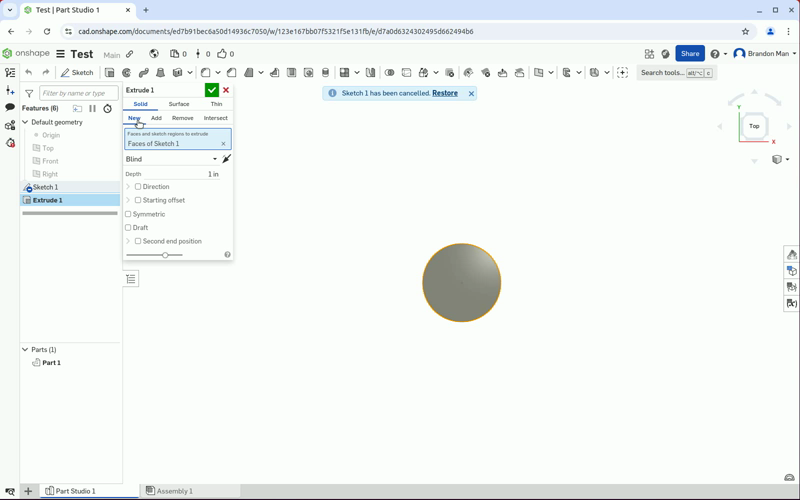
key(tab, 4)
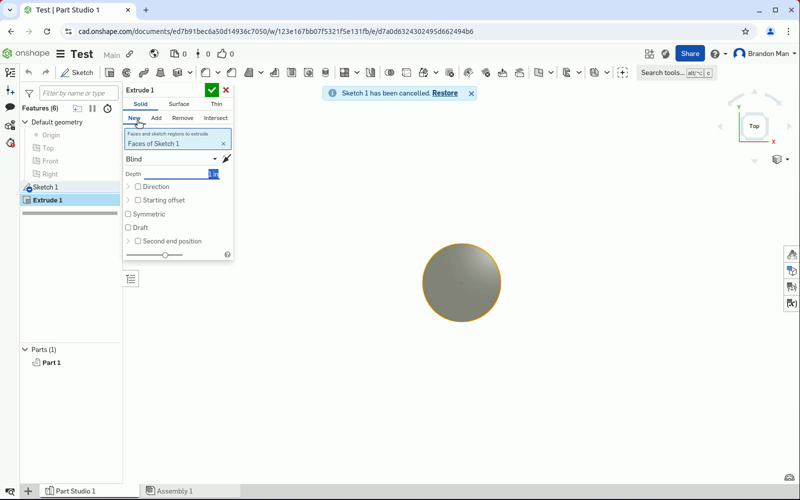
text(0.241)
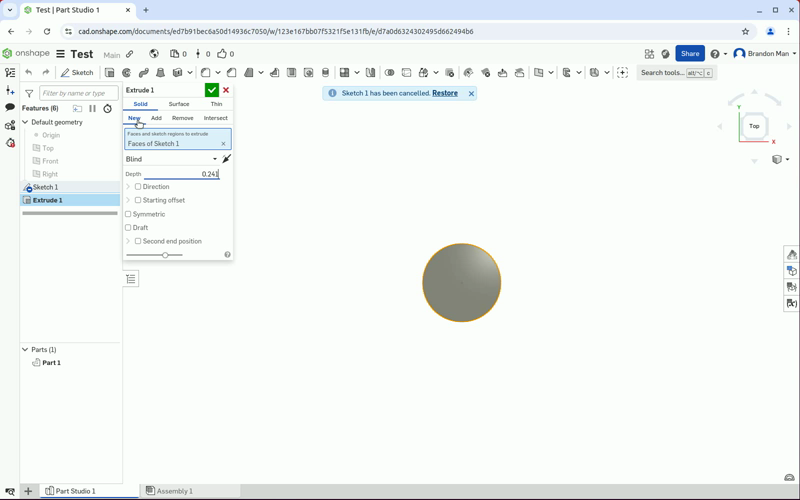
key(enter)
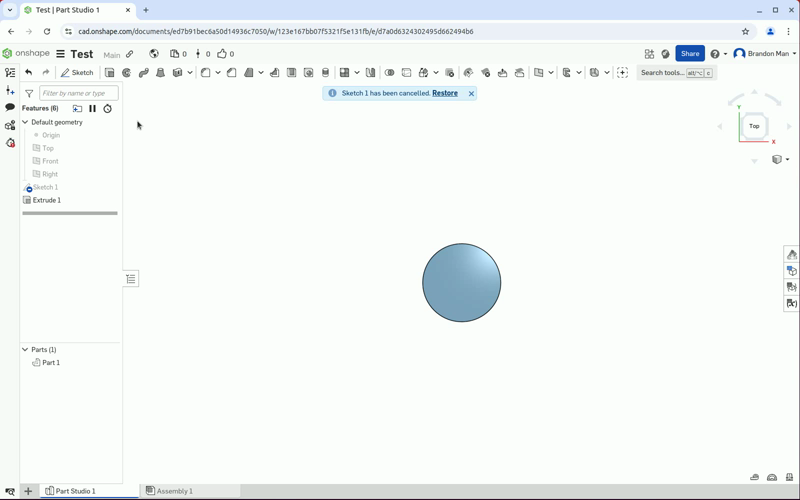
key(shift+h)
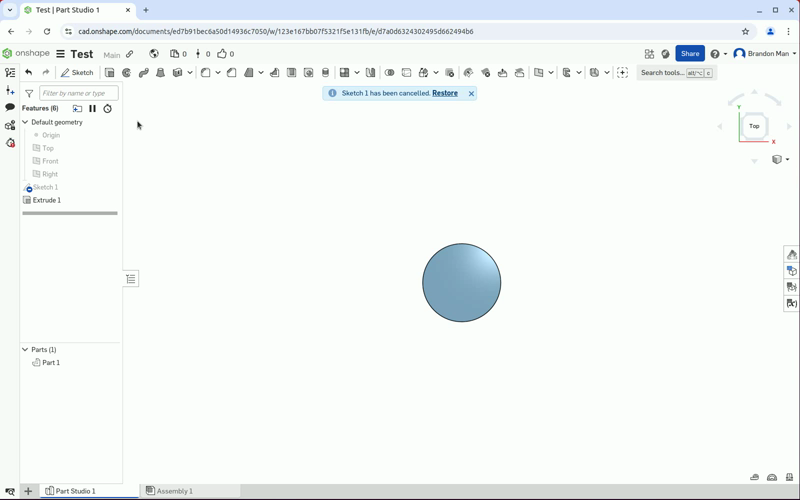
key(shift+h)
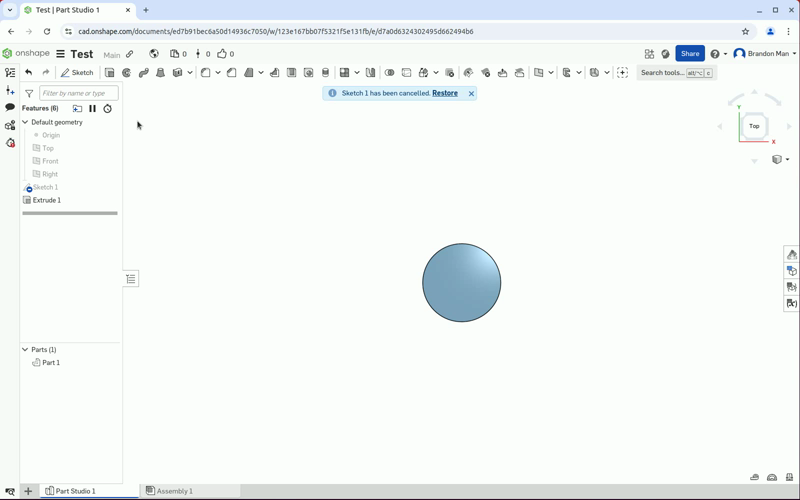
mouse_move(73, 189)
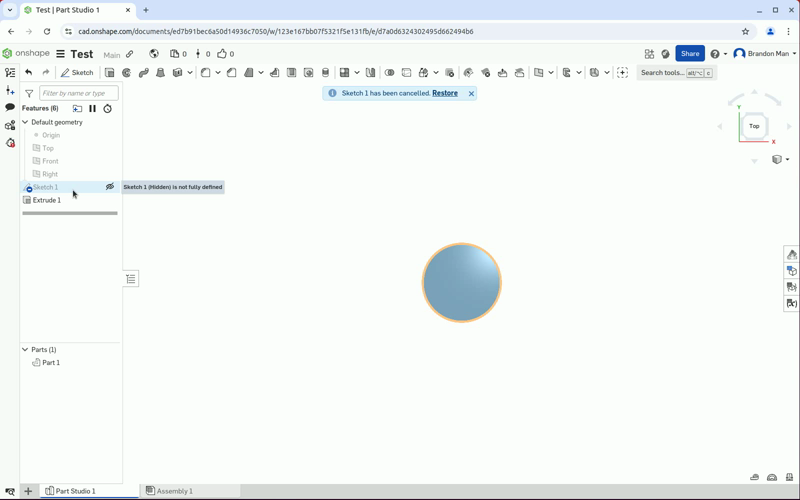
click(73, 189)
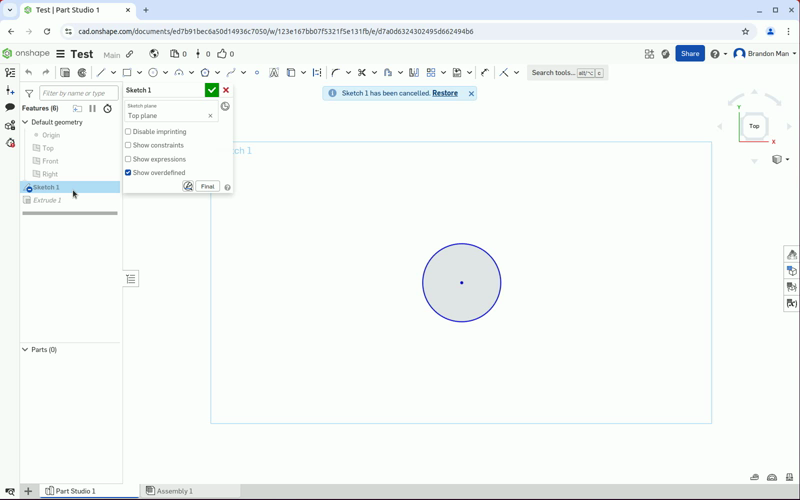
mouse_move(229, 92)
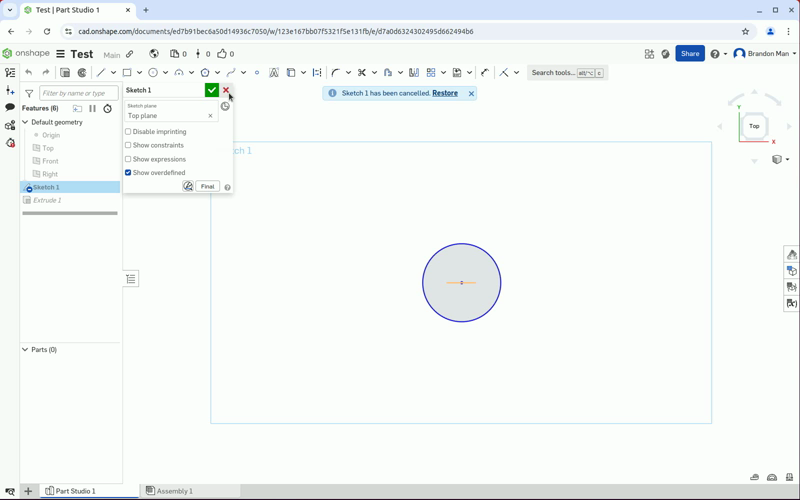
click(229, 92)
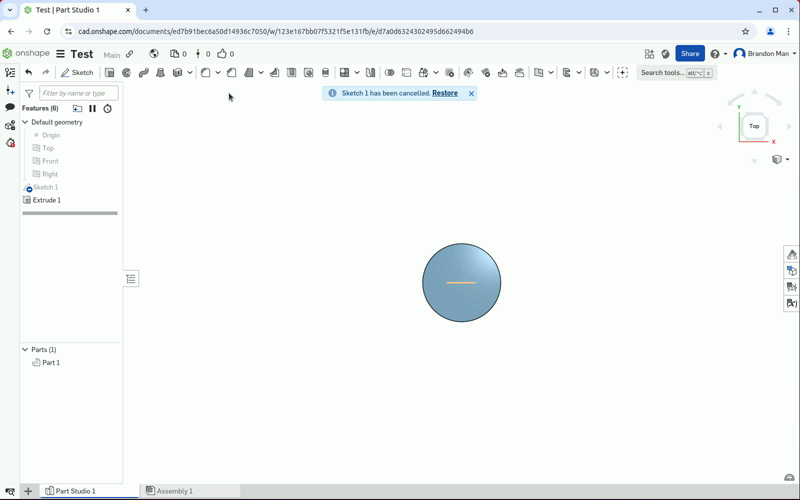
mouse_move(541, 75)
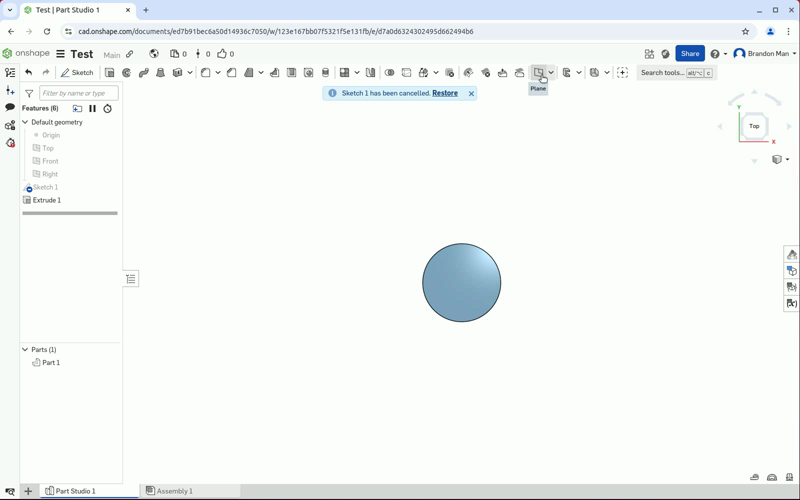
click(541, 75)
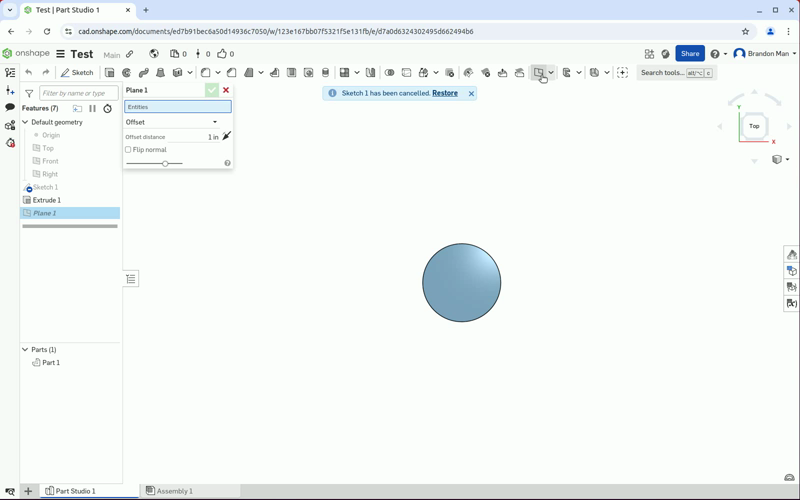
mouse_move(73, 150)
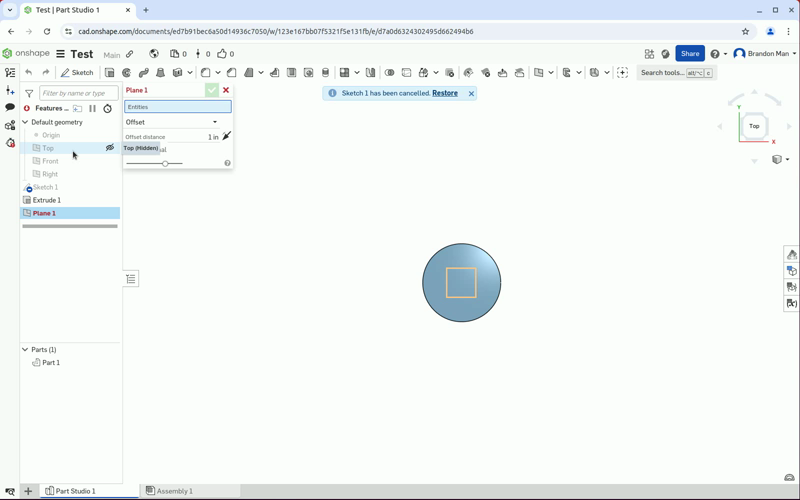
click(73, 150)
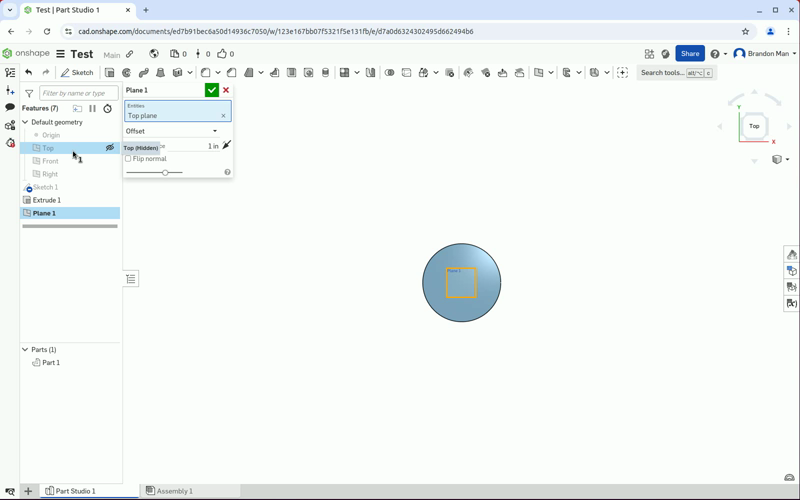
key(tab, 2)
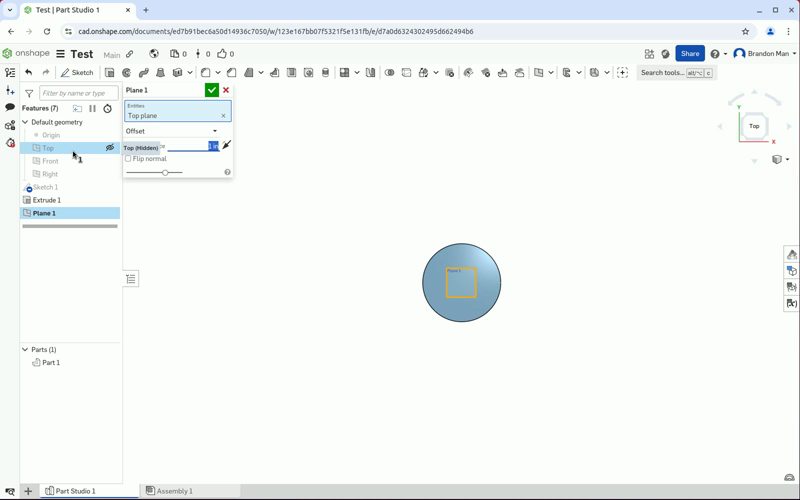
text(0.246)
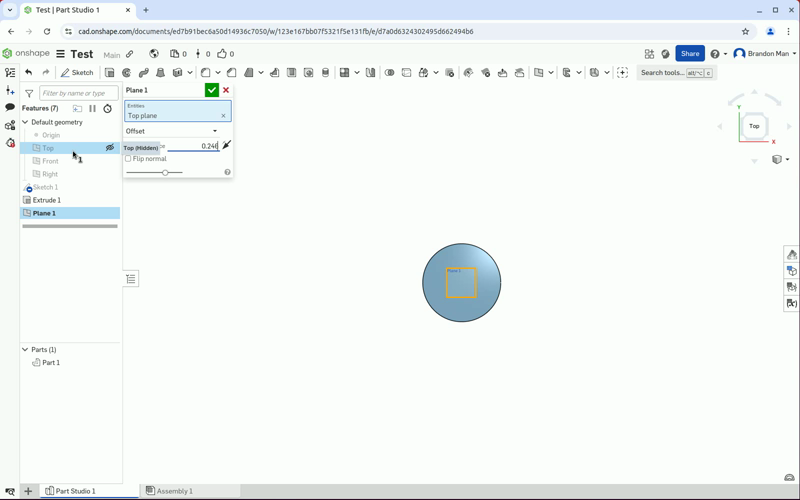
key(enter, 2)
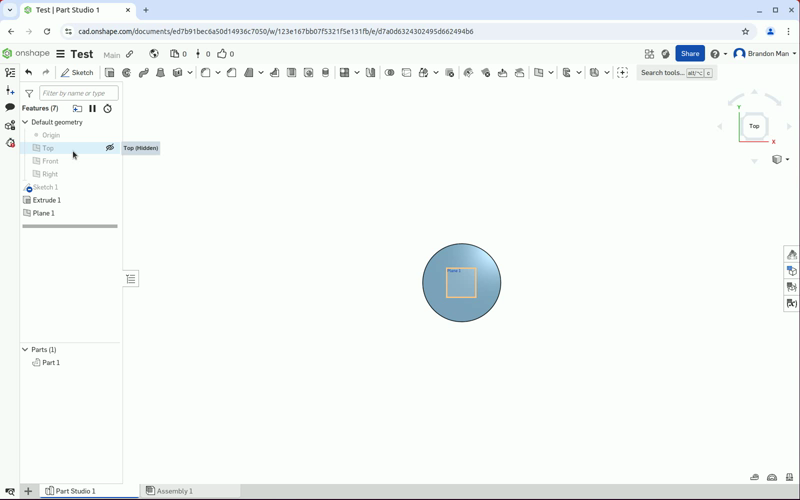
key(shift+s)
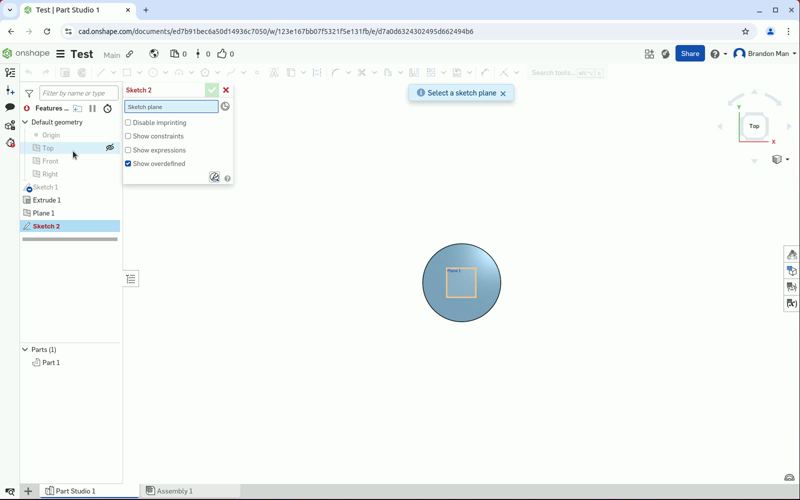
mouse_move(73, 215)
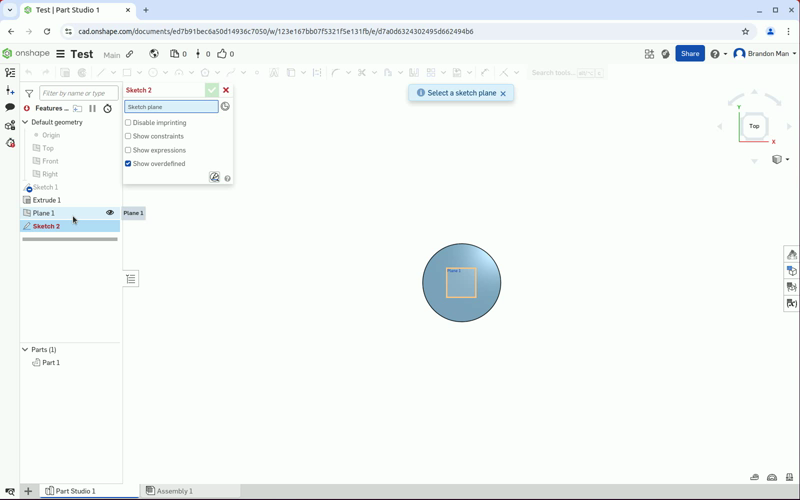
click(73, 215)
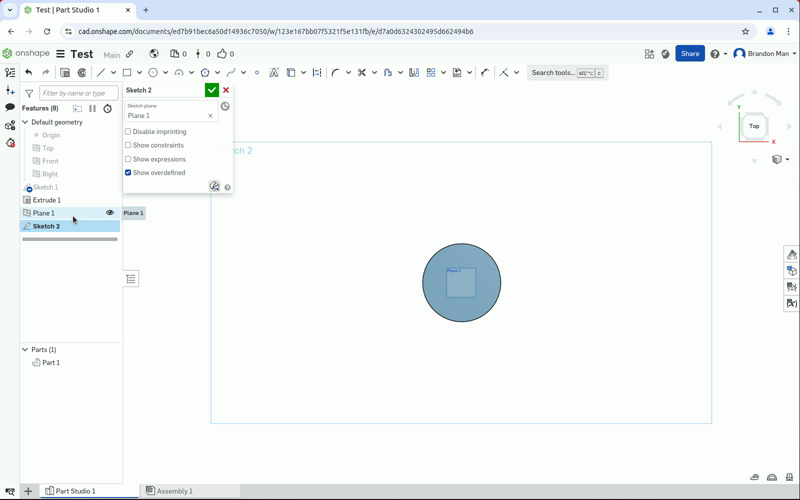
mouse_move(73, 352)
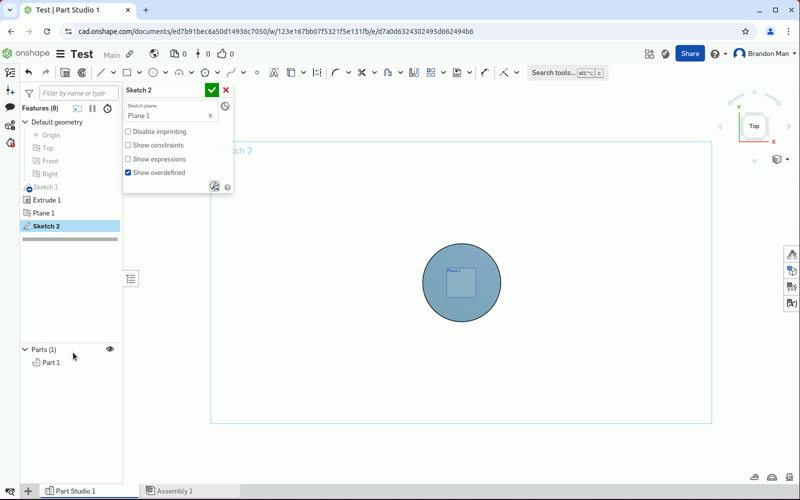
key(y)
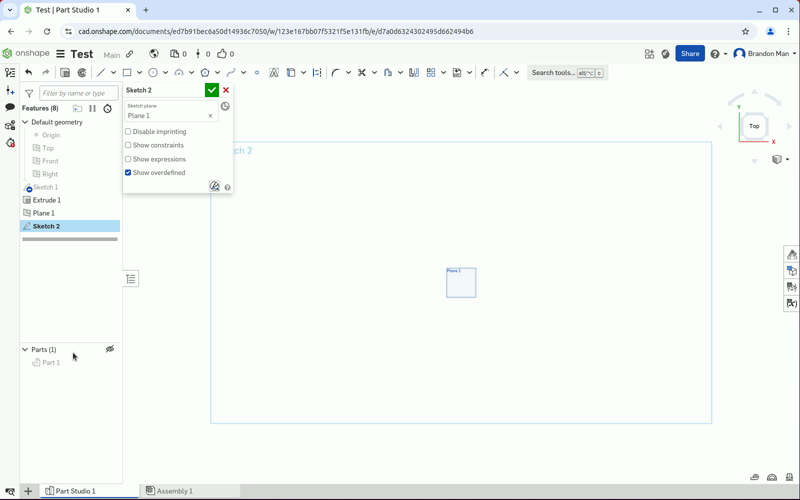
key(c)
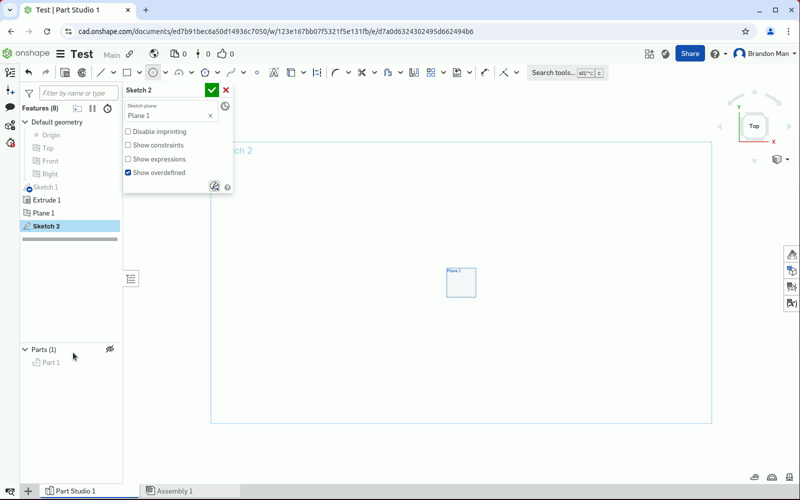
key_down(shift)
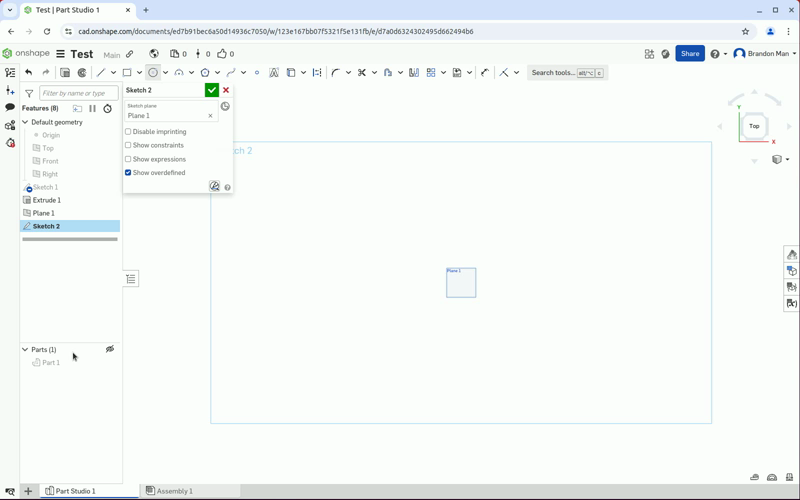
mouse_move(460, 282)
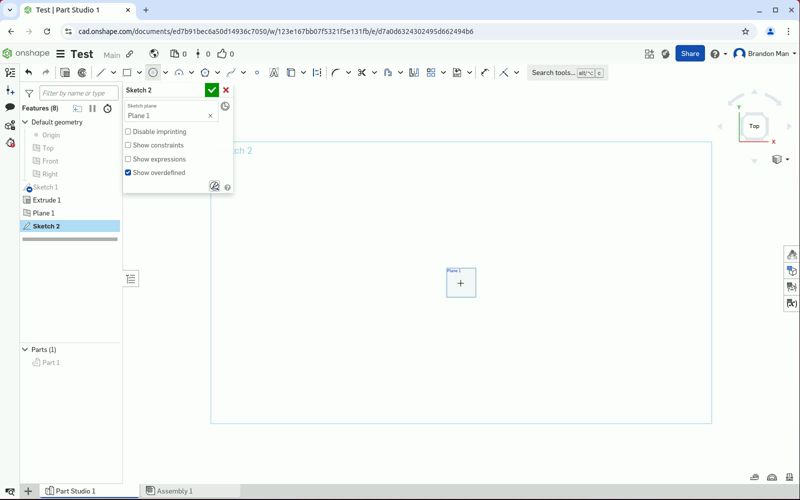
click(460, 282)
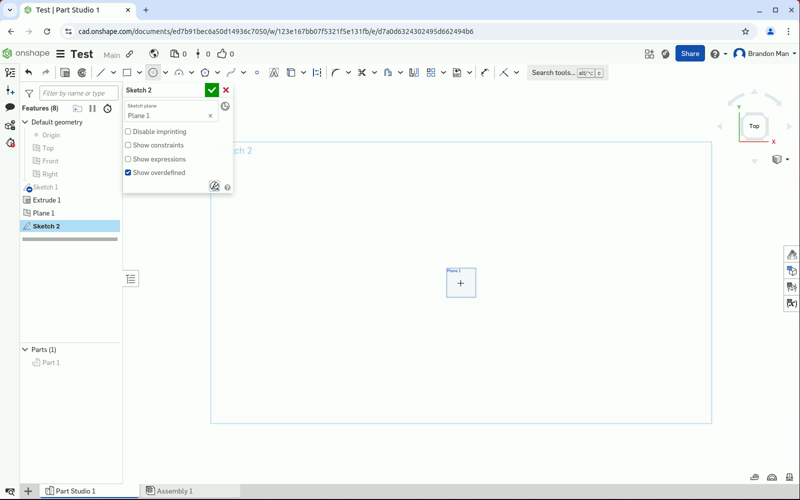
key_up(shift)
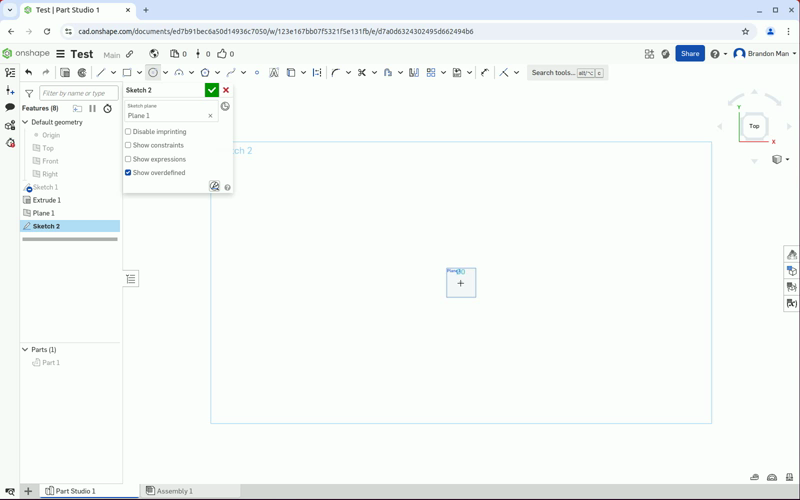
mouse_move(500, 282)
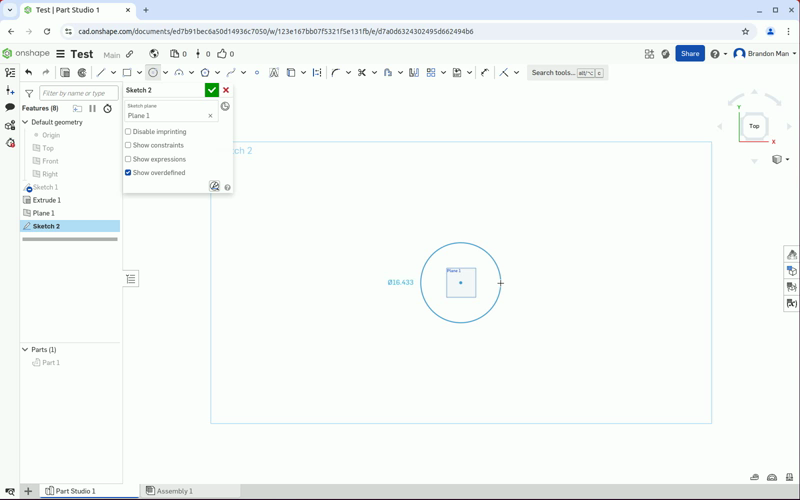
click(500, 282)
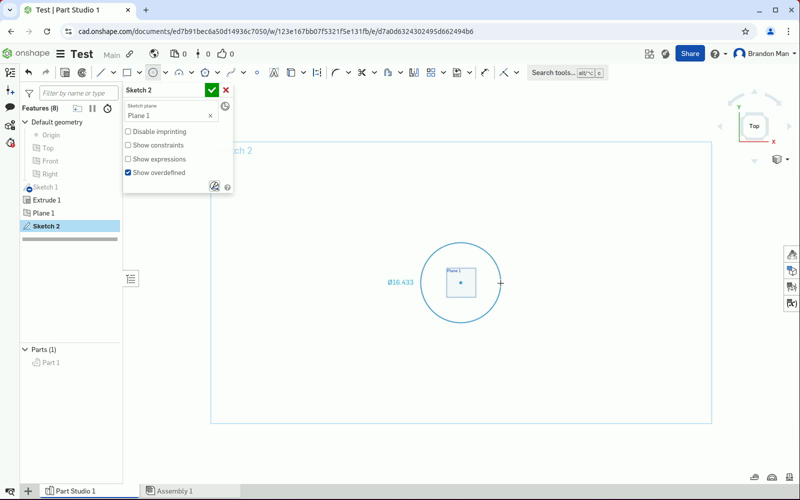
key(esc)
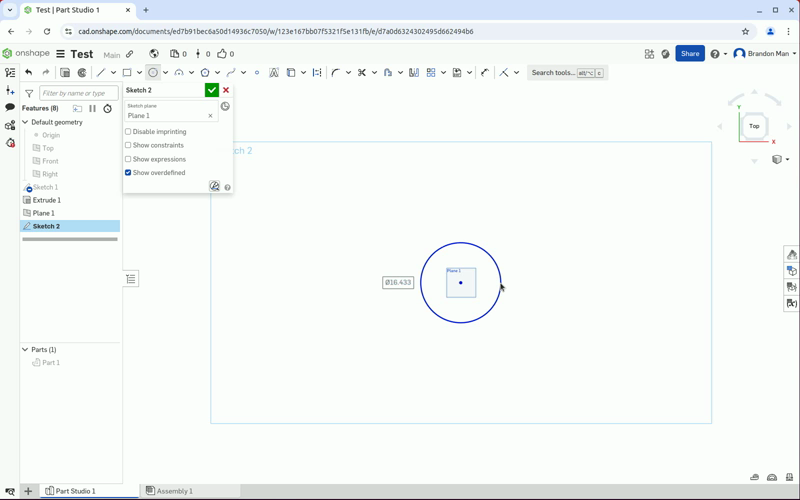
key(c)
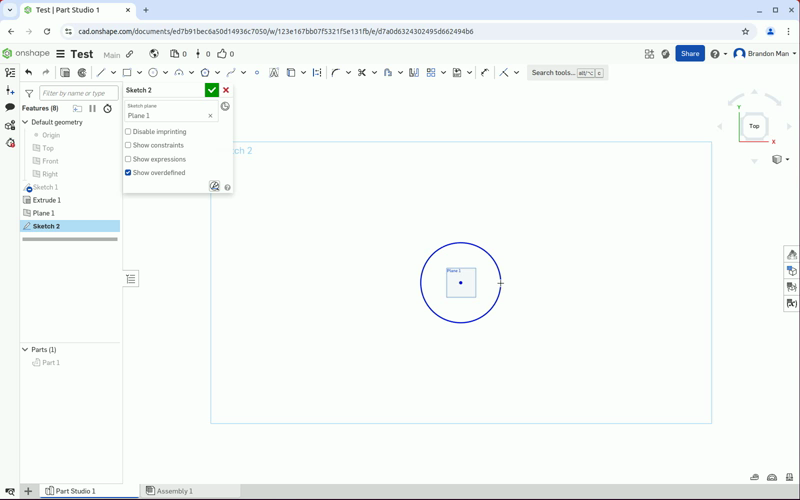
key_down(shift)
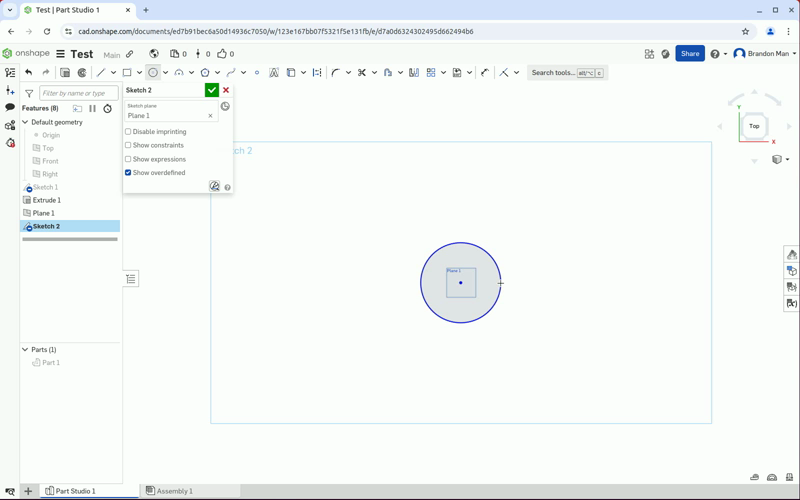
mouse_move(460, 282)
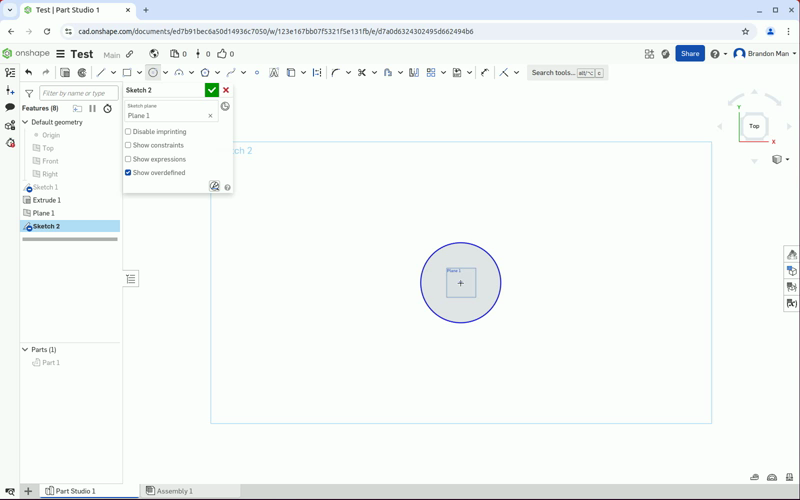
click(460, 282)
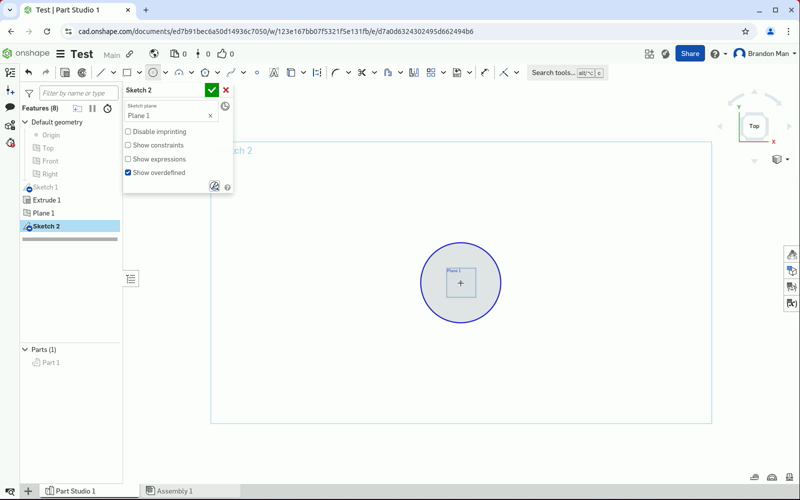
key_up(shift)
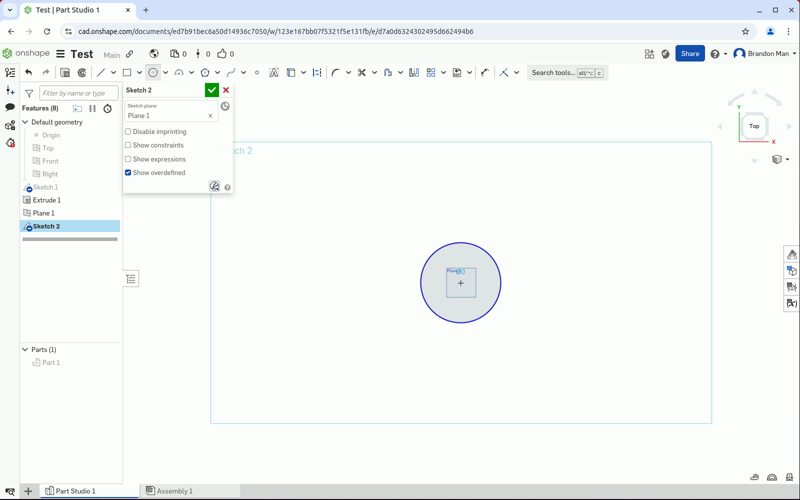
mouse_move(498, 282)
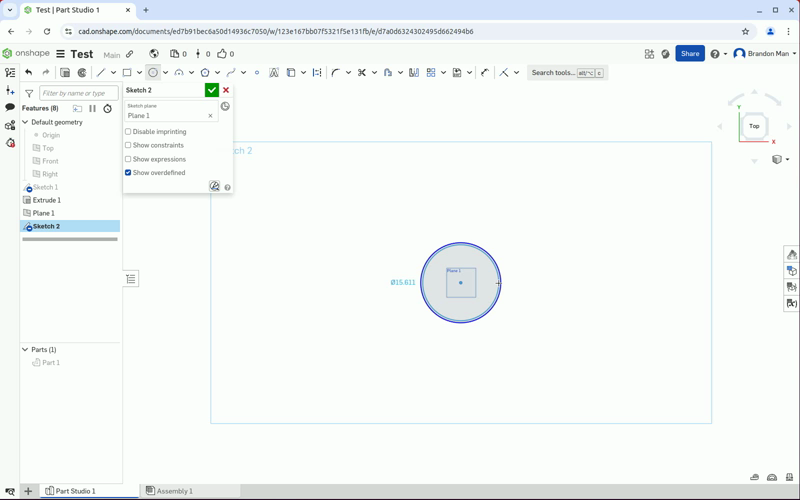
scroll(6)
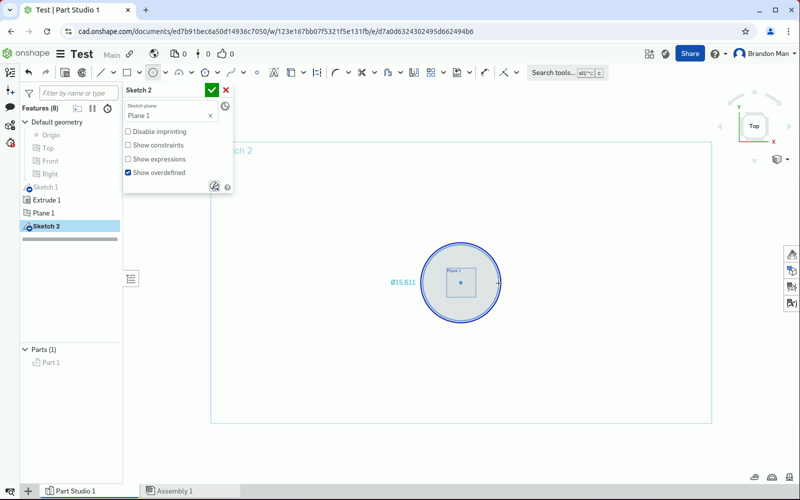
scroll(6)
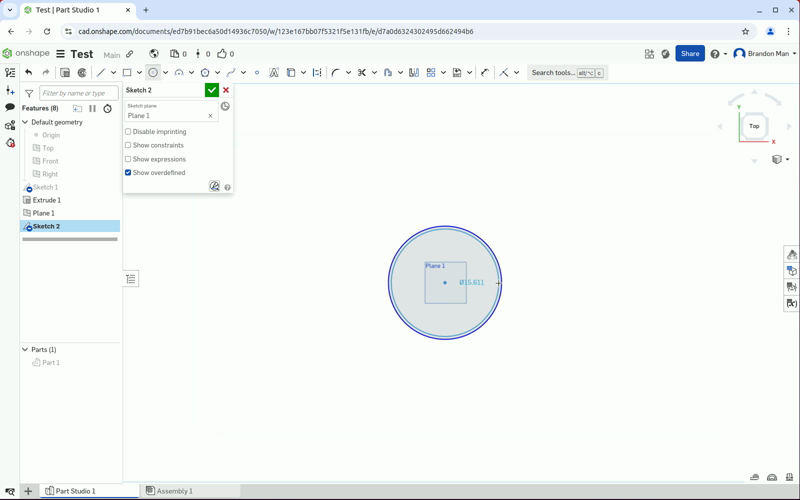
scroll(6)
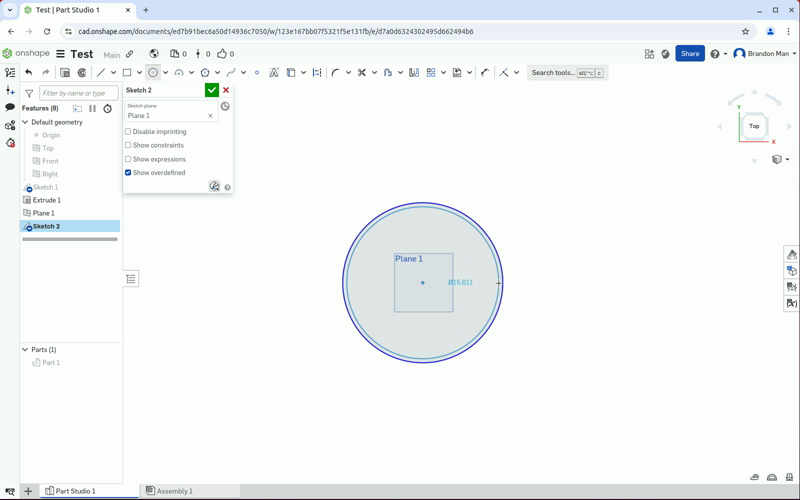
scroll(6)
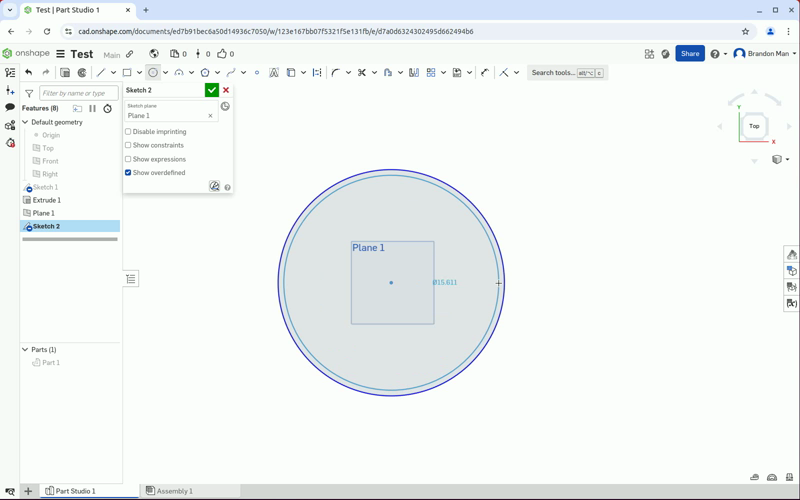
scroll(6)
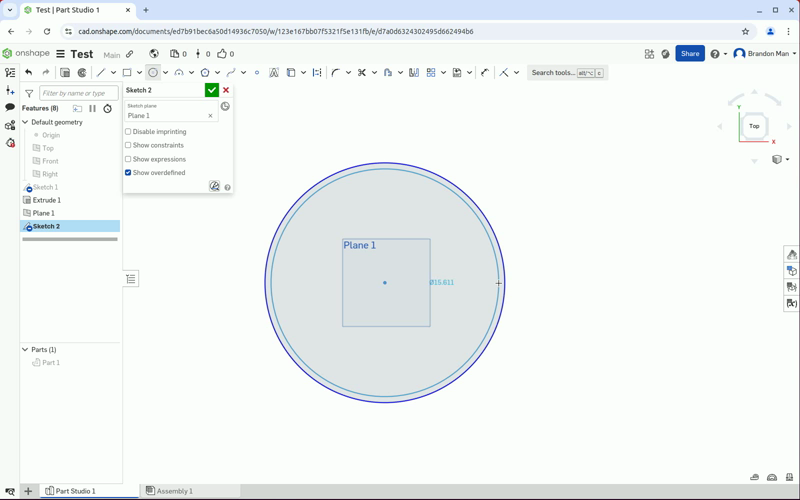
scroll(6)
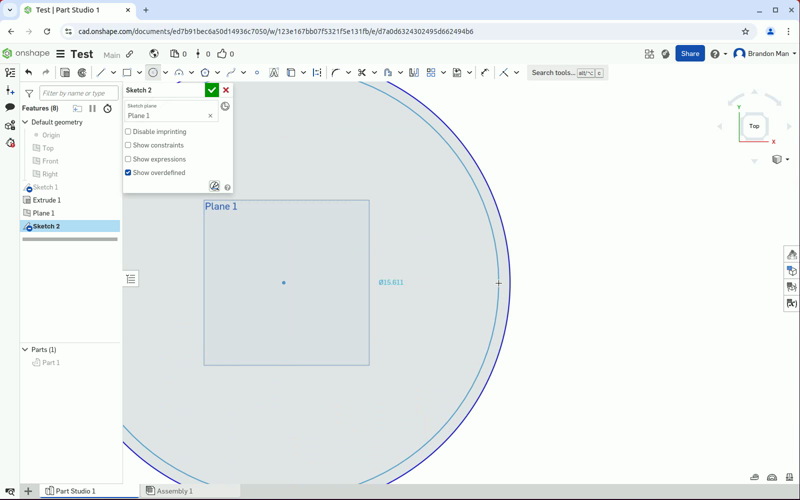
scroll(6)
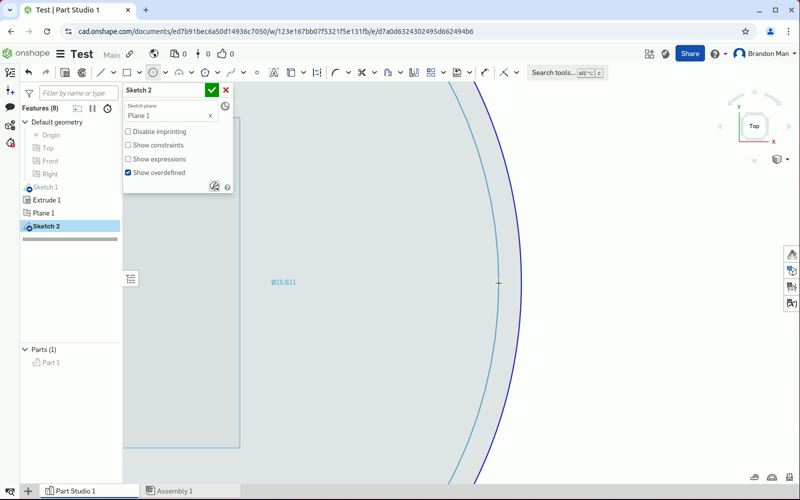
click(498, 282)
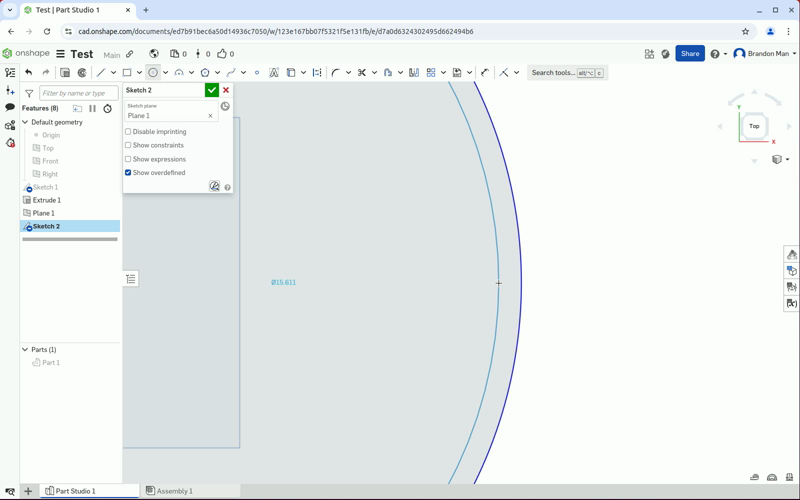
scroll(-6)
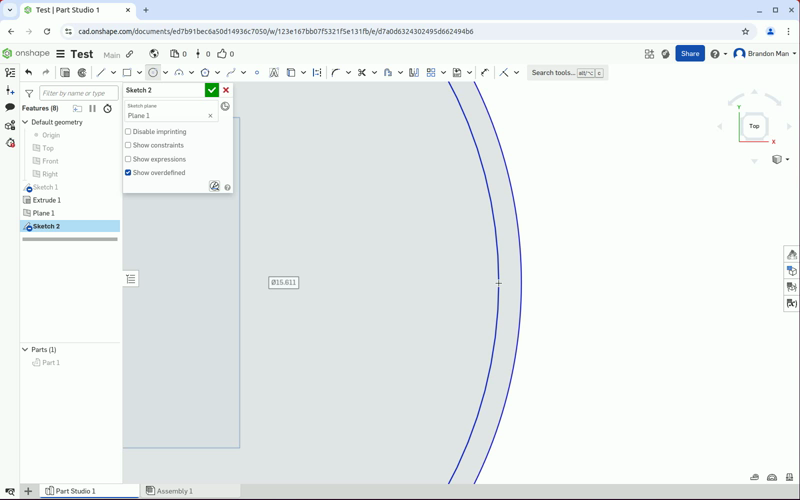
scroll(-6)
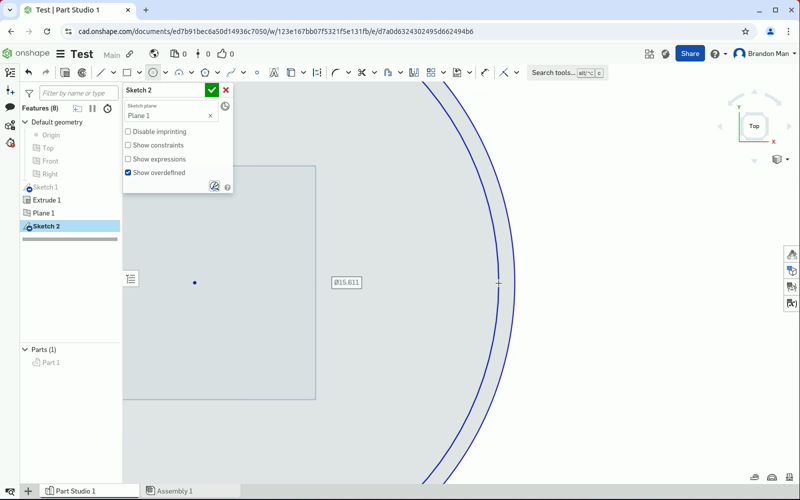
scroll(-6)
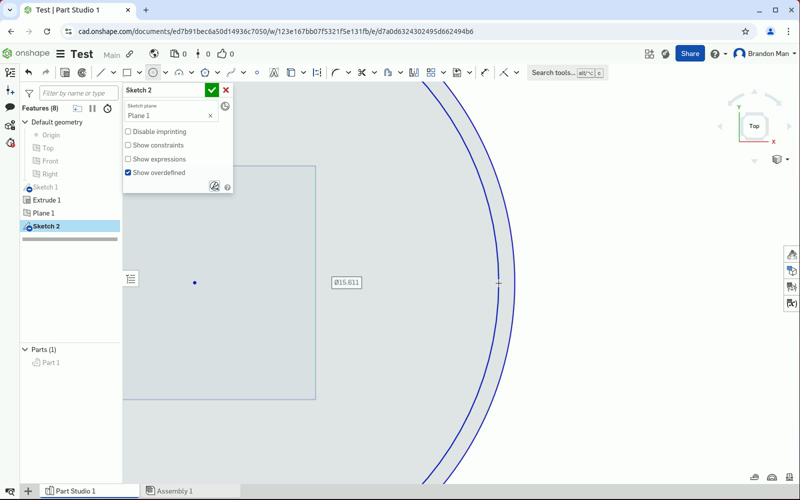
scroll(-6)
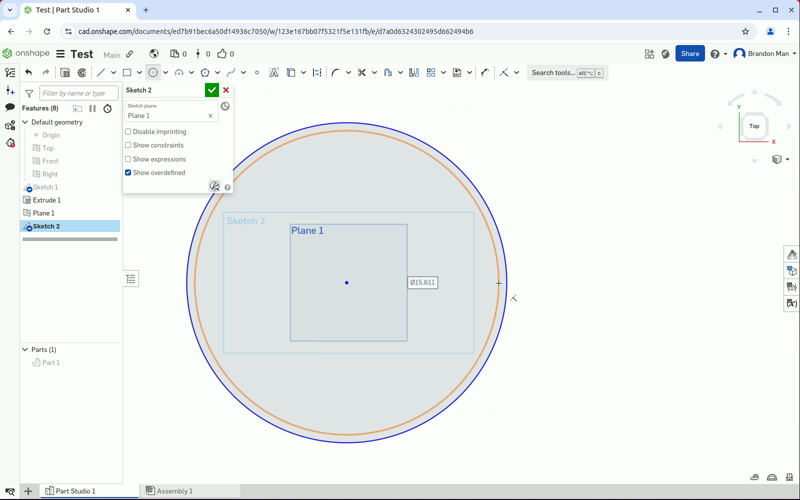
scroll(-6)
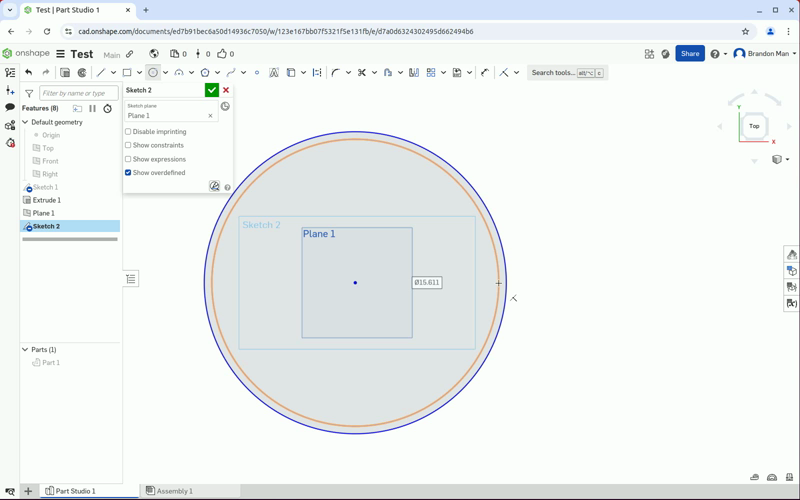
scroll(-6)
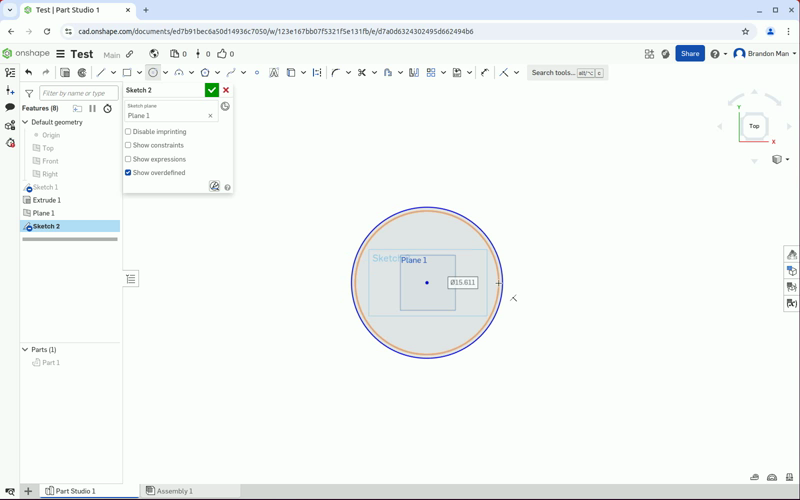
scroll(-6)
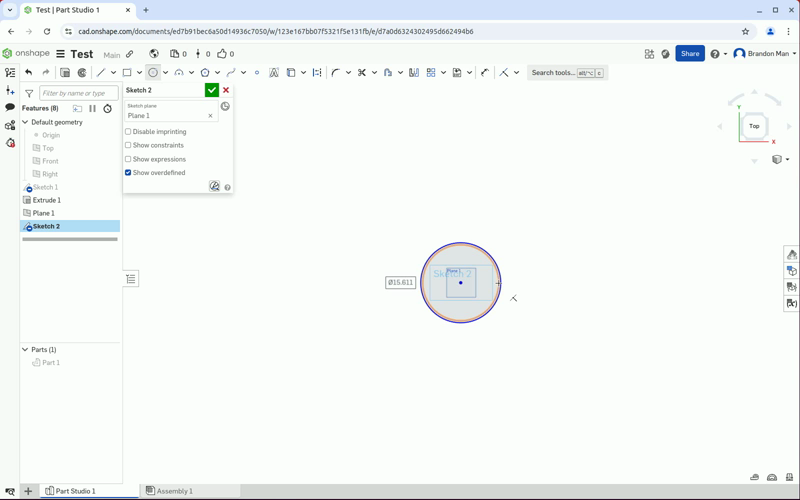
key(esc)
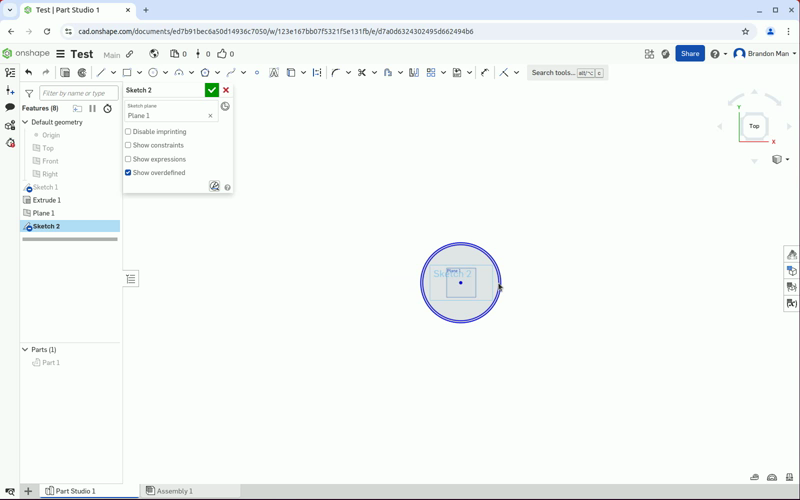
mouse_move(428, 261)
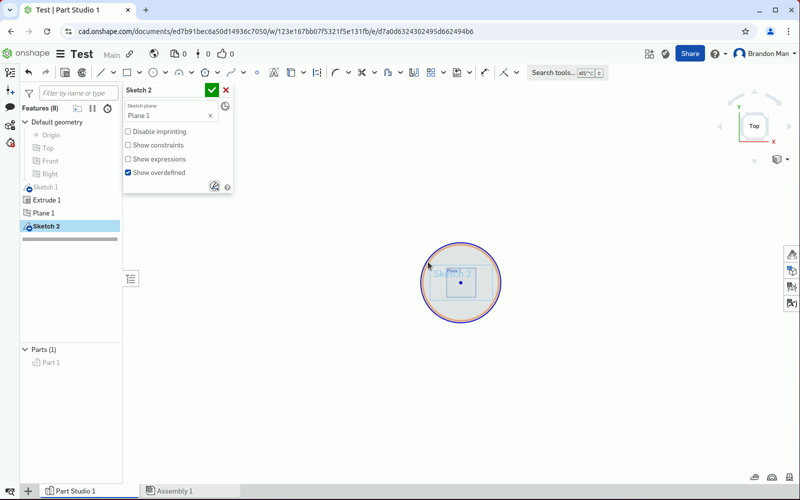
scroll(6)
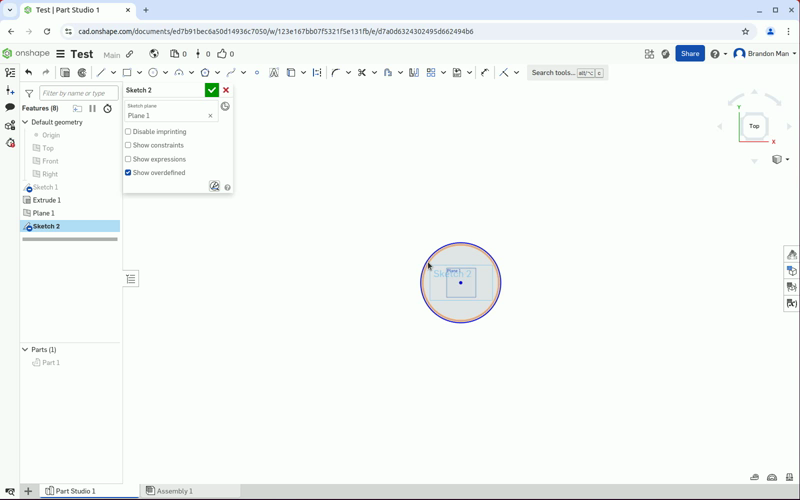
scroll(6)
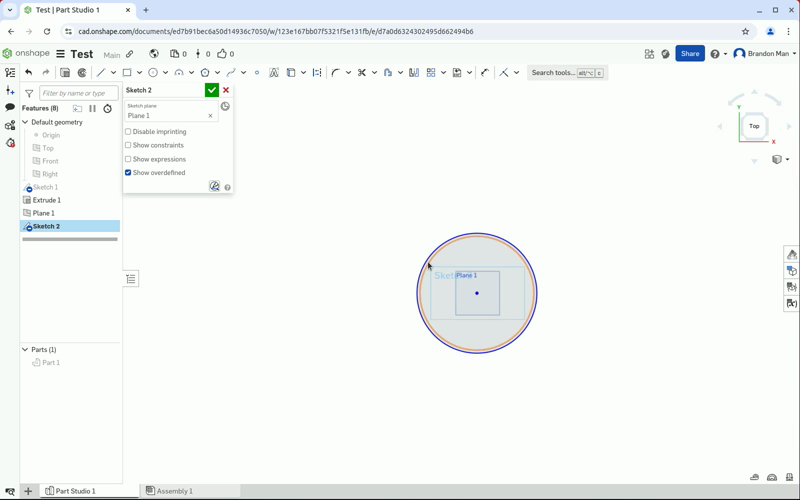
scroll(6)
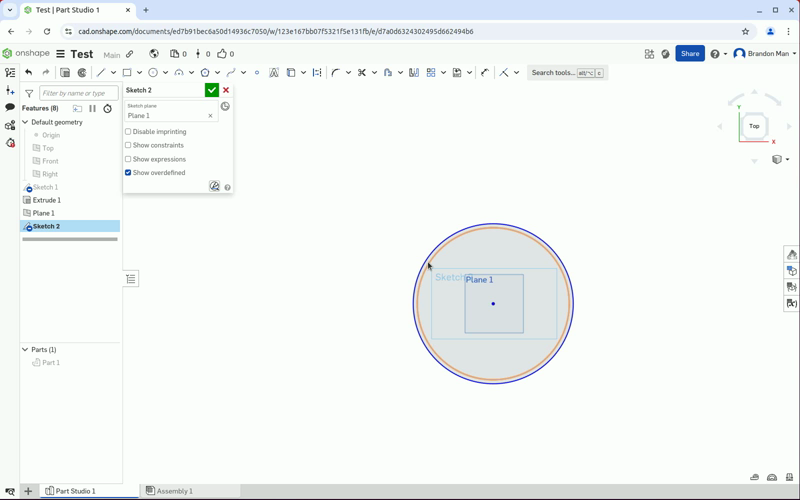
scroll(6)
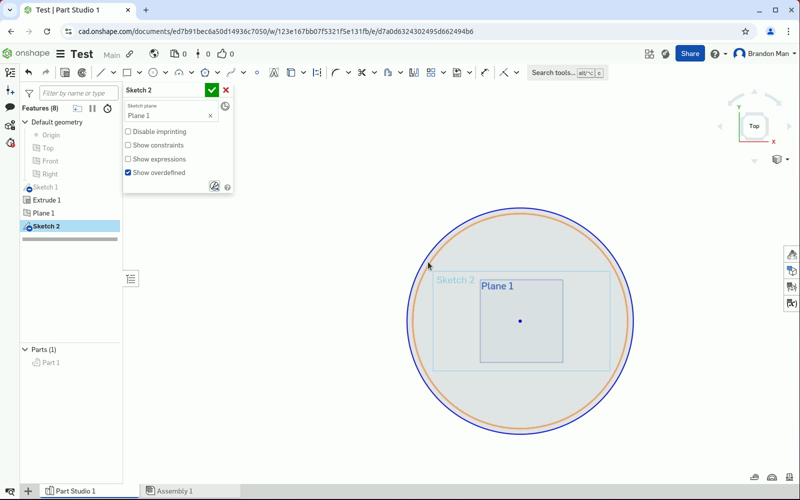
scroll(6)
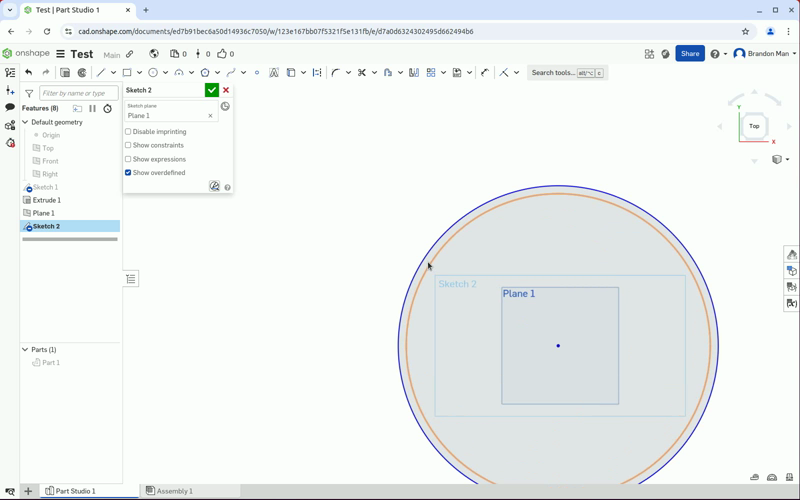
scroll(6)
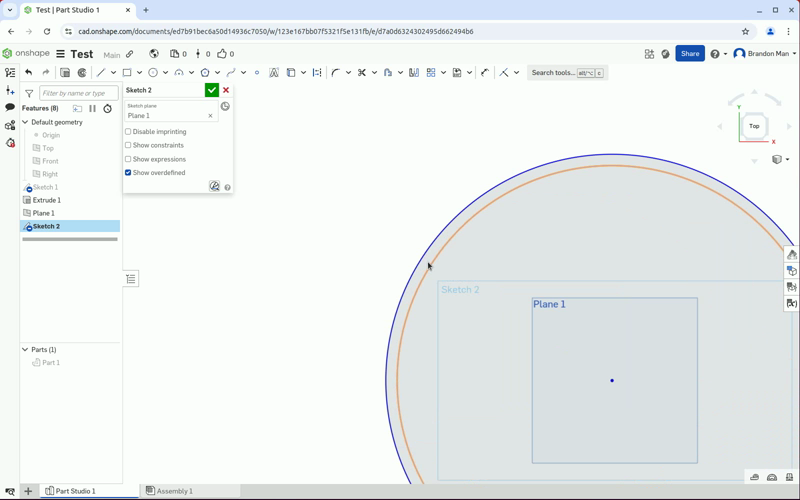
scroll(6)
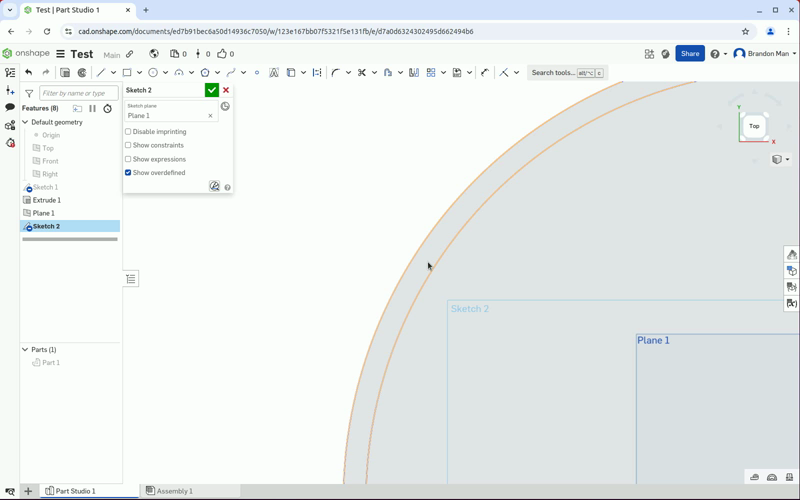
click(428, 261)
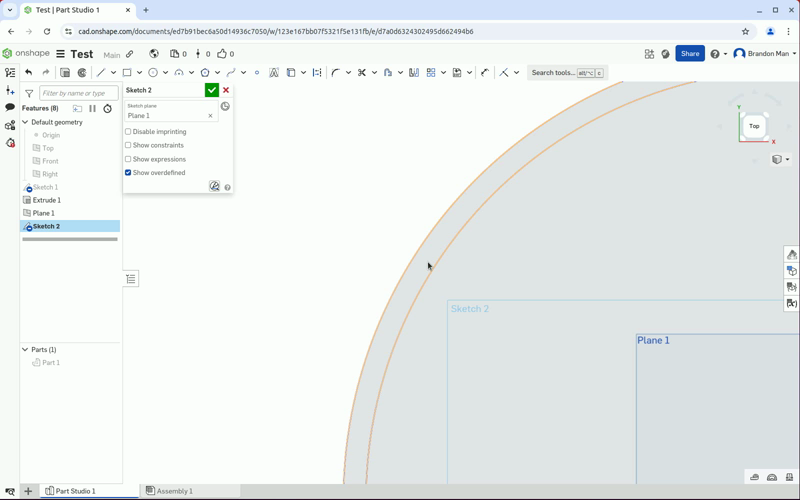
scroll(-6)
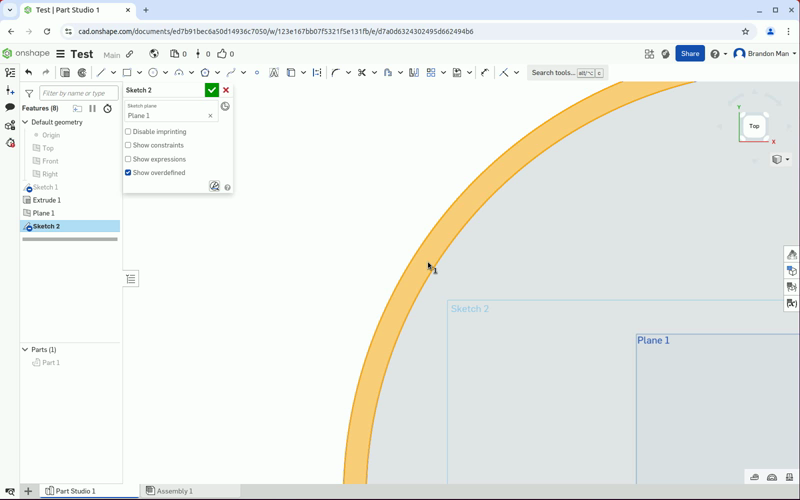
scroll(-6)
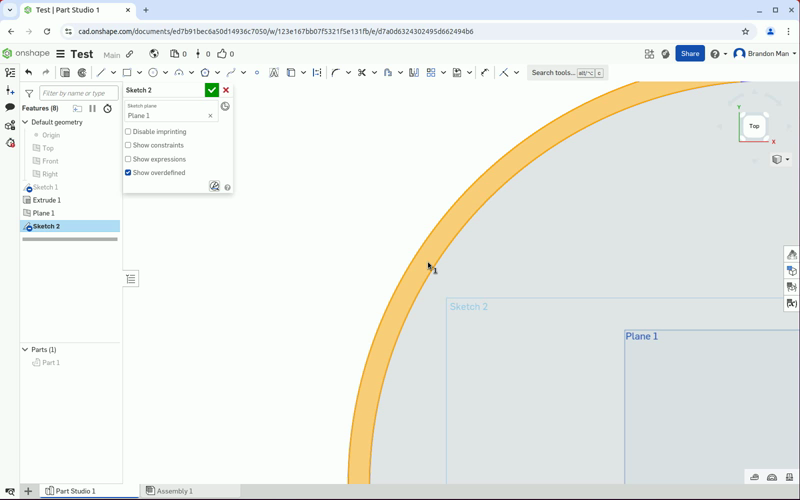
scroll(-6)
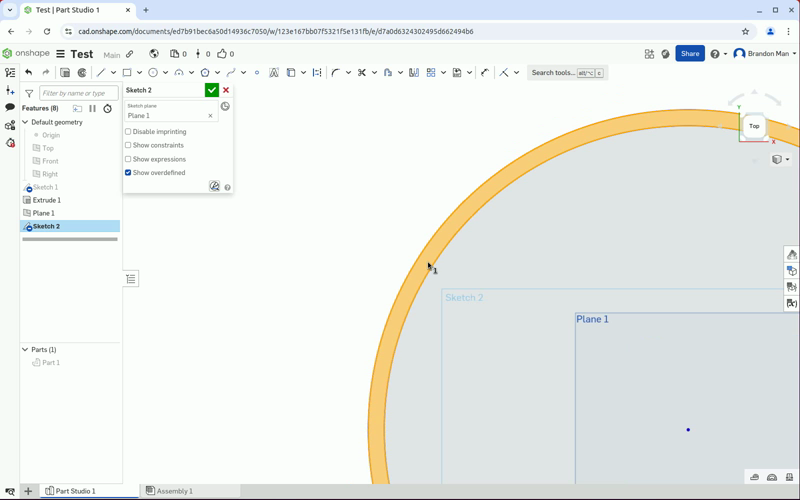
scroll(-6)
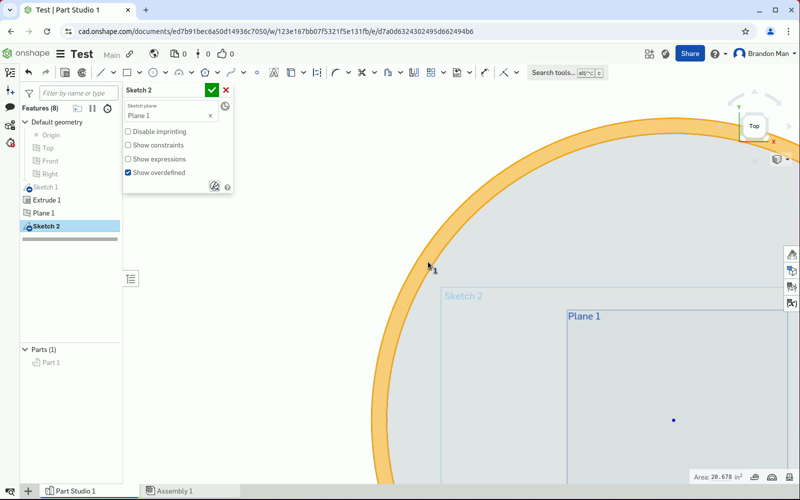
scroll(-6)
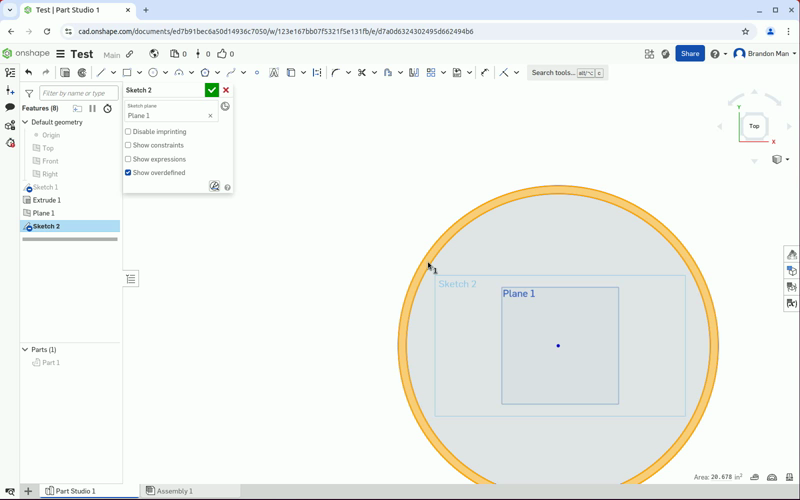
scroll(-6)
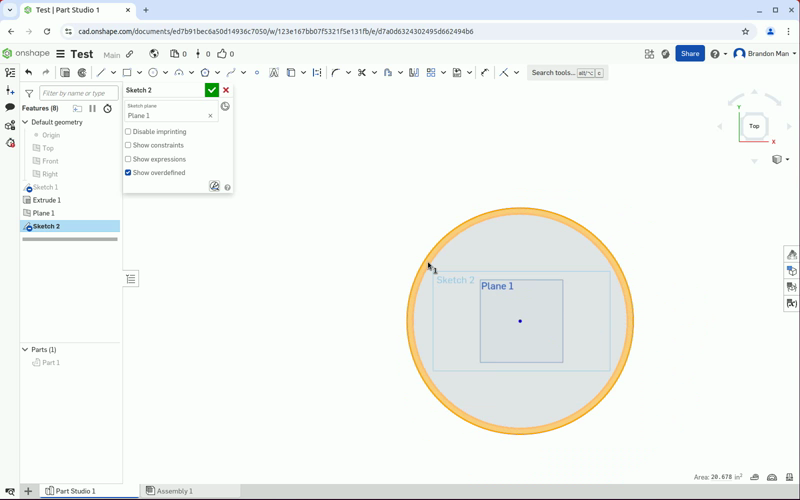
scroll(-6)
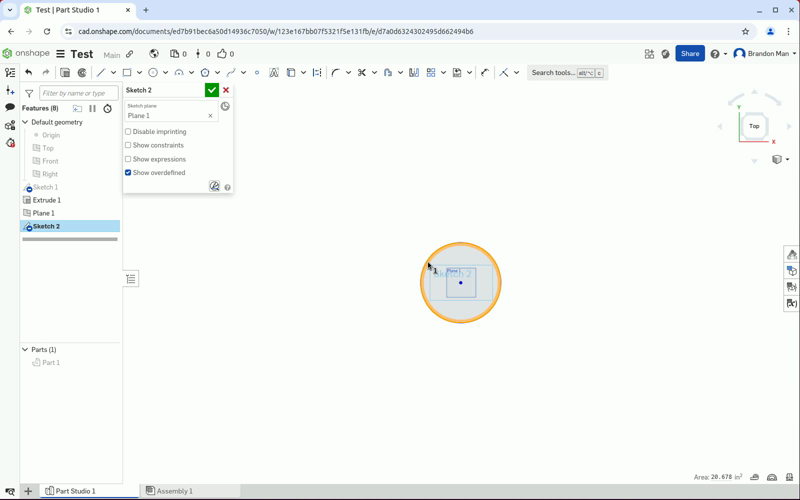
mouse_move(73, 352)
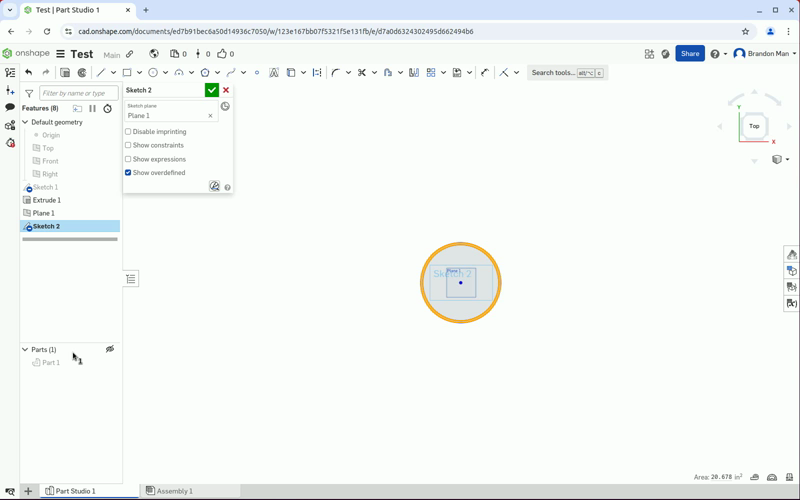
key(shift+y)
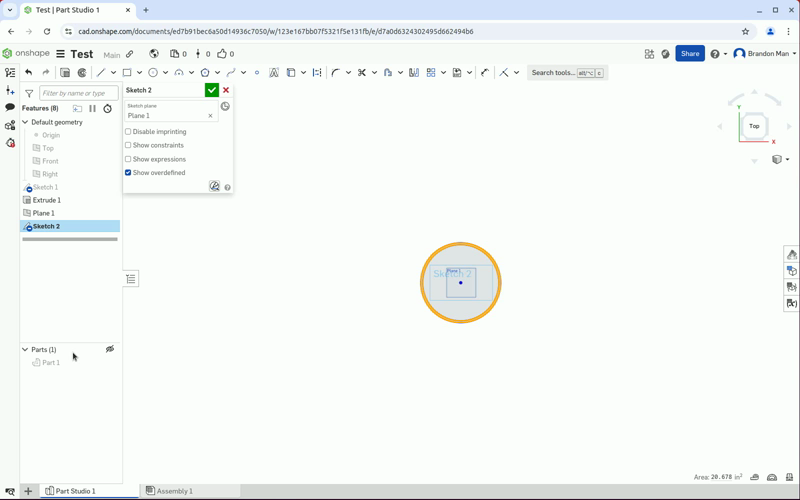
key(shift+e)
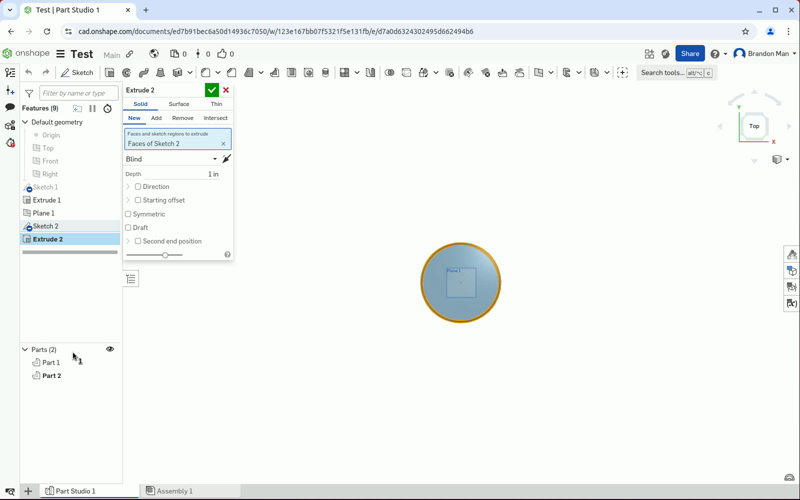
mouse_move(143, 106)
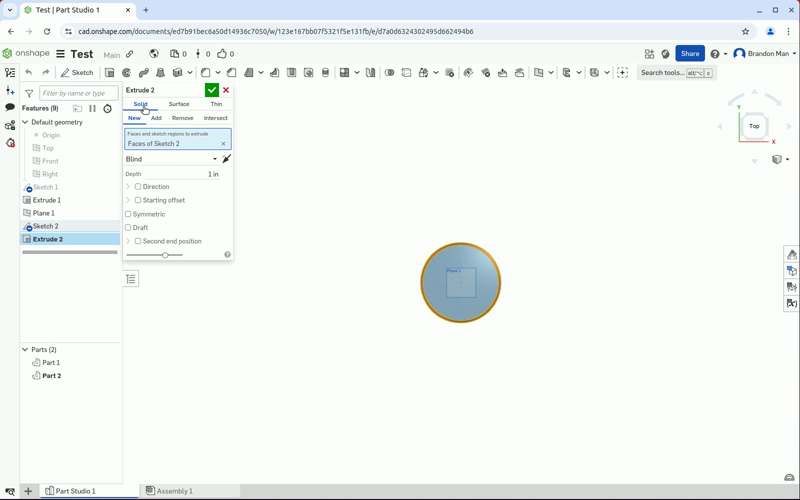
click(143, 106)
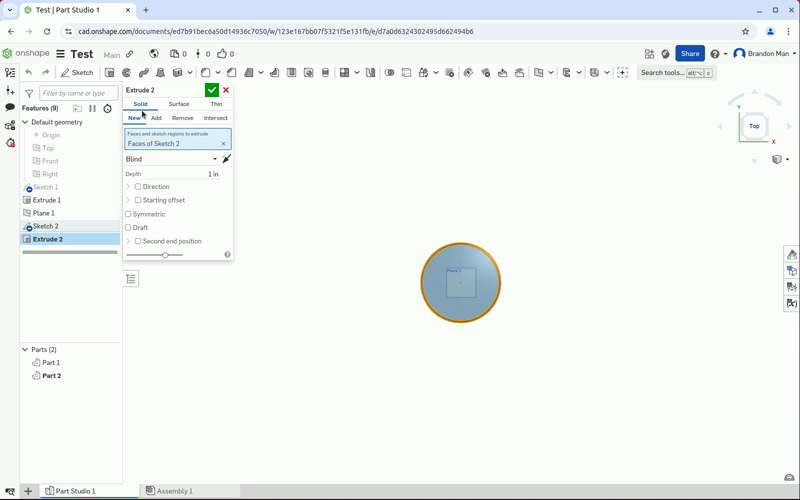
mouse_move(137, 120)
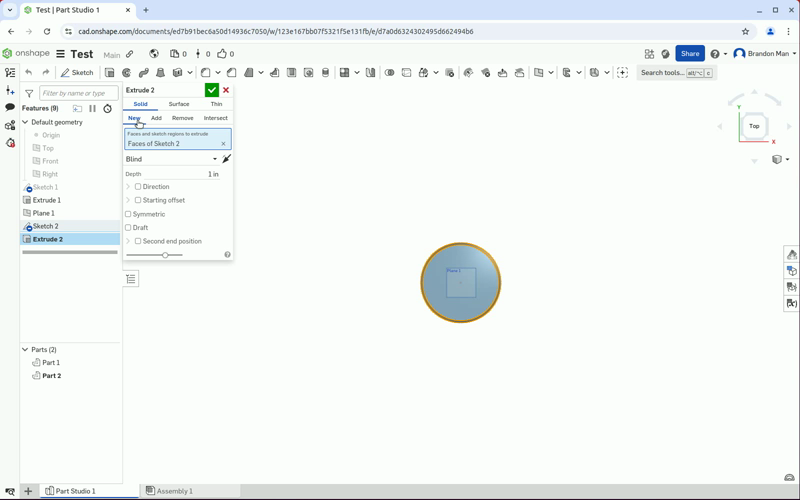
click(137, 120)
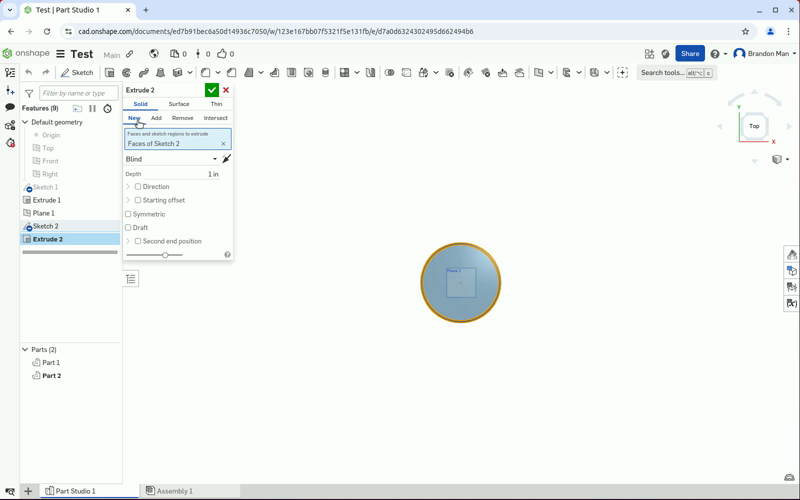
key(tab, 4)
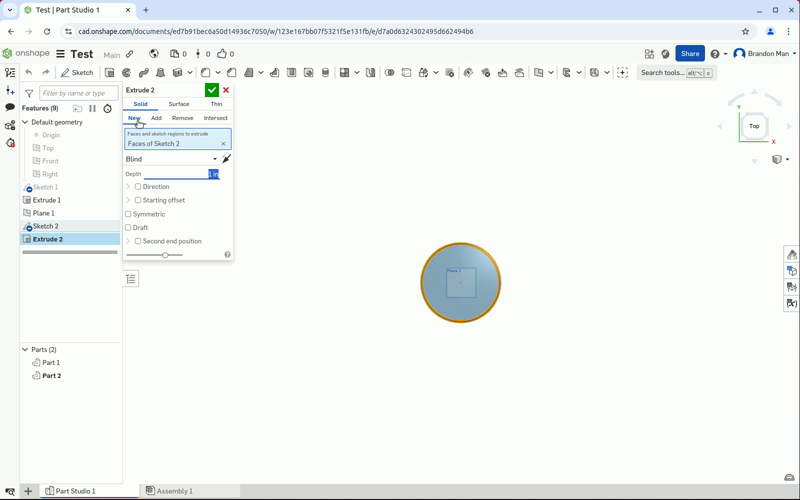
text(22.868)
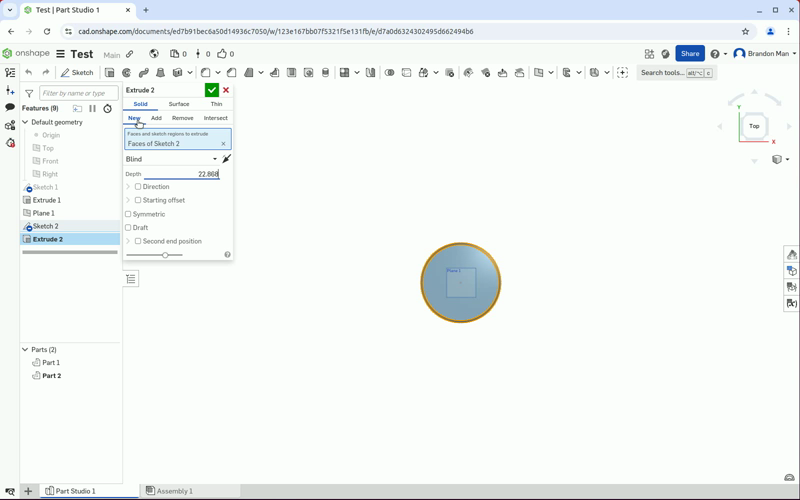
key(enter)
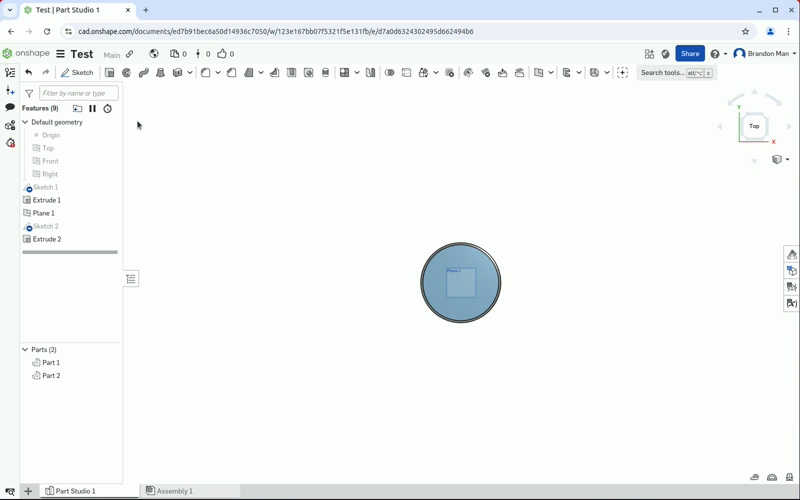
key(shift+h)
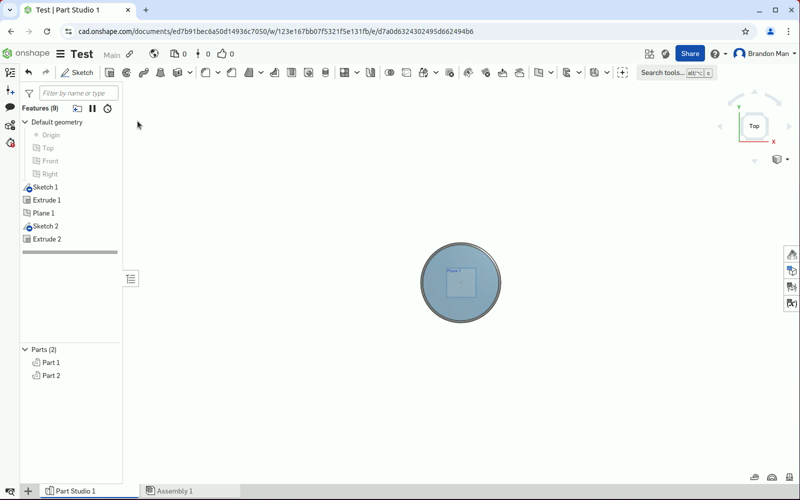
key(shift+h)
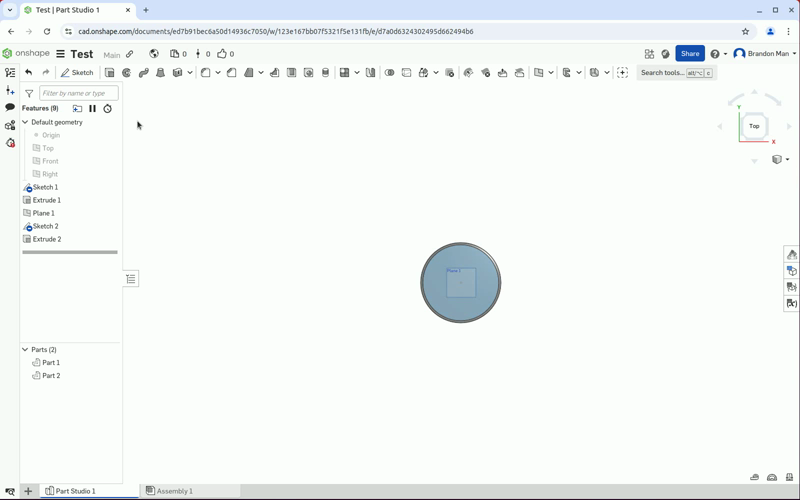
key(shift+7)
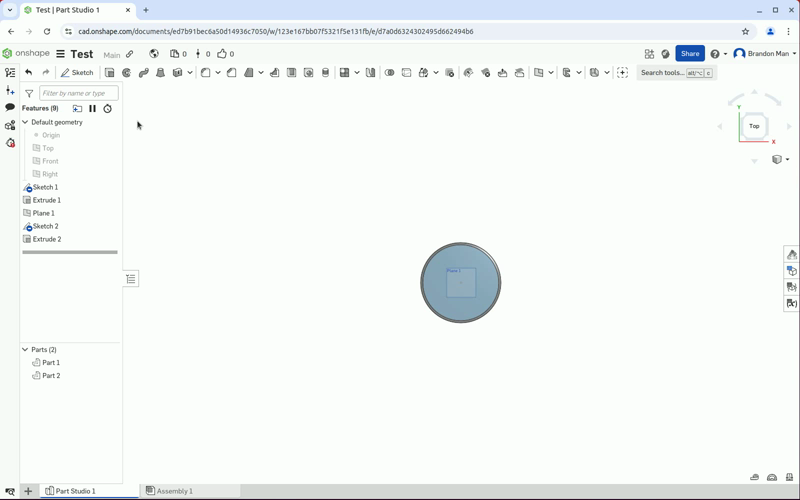
key(up, 3)
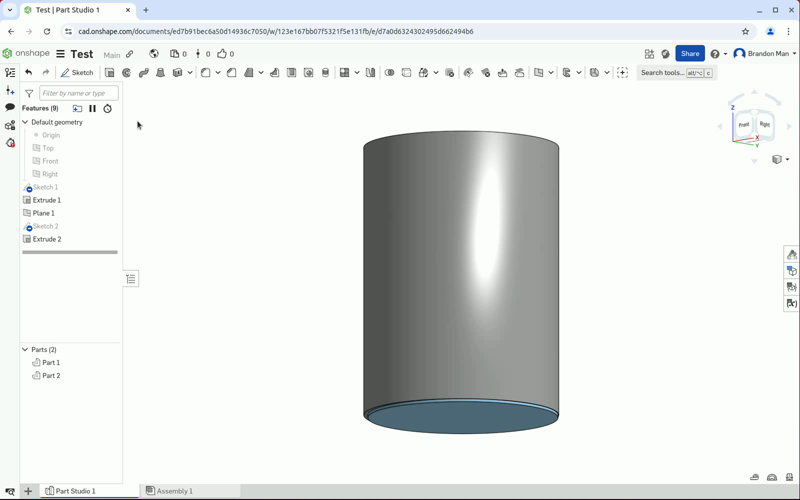
key(left, 3)
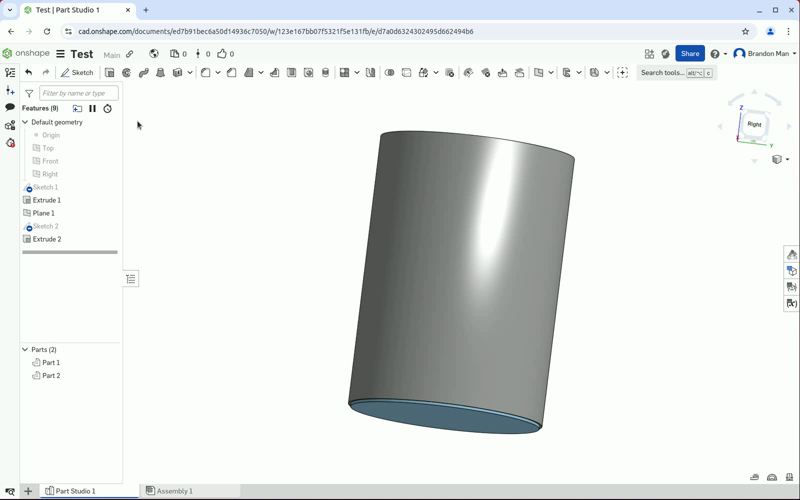
key(right, 3)
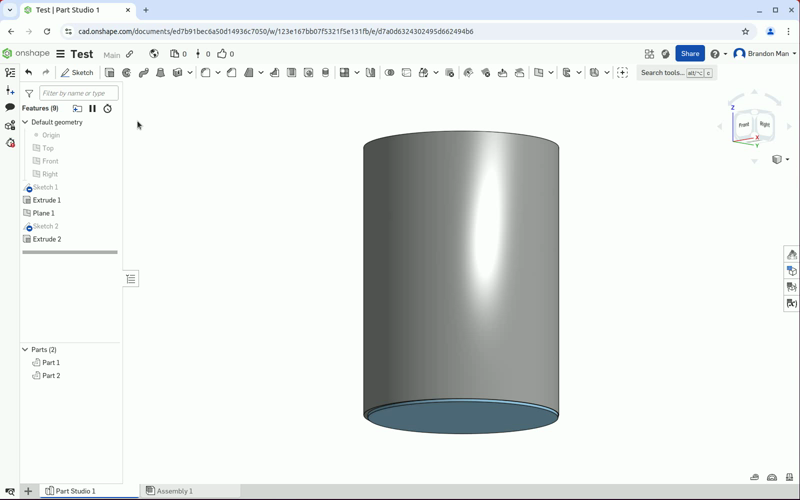
key(down, 3)
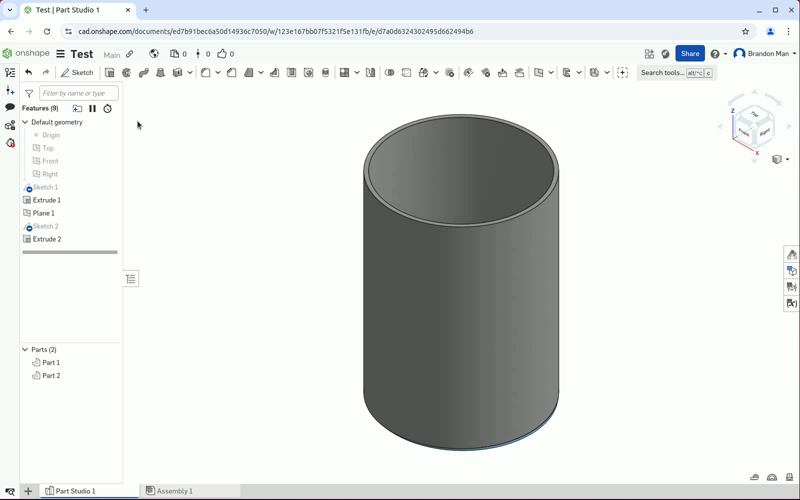
mouse_move(73, 189)
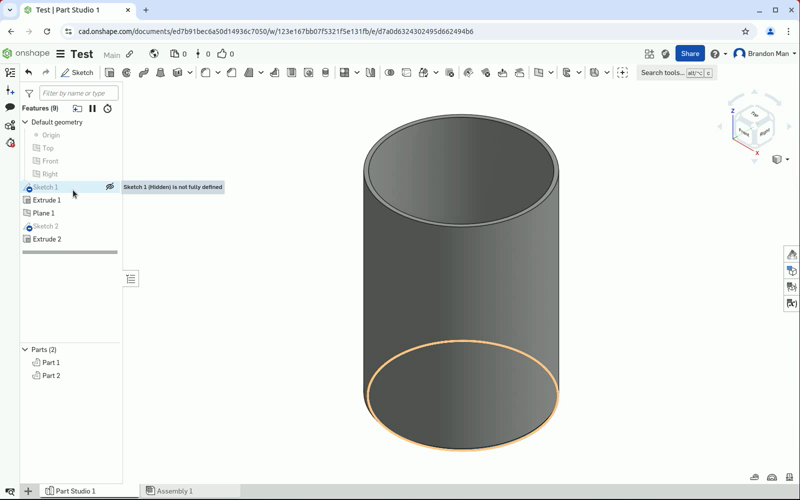
click(73, 189)